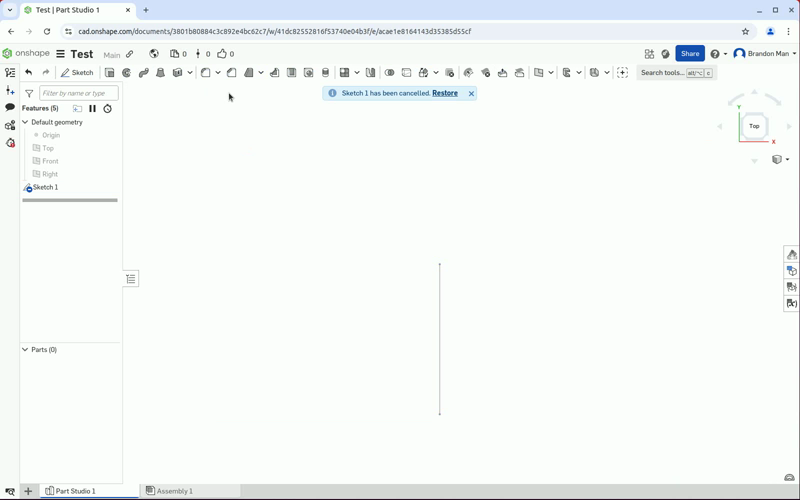
key(shift+h)
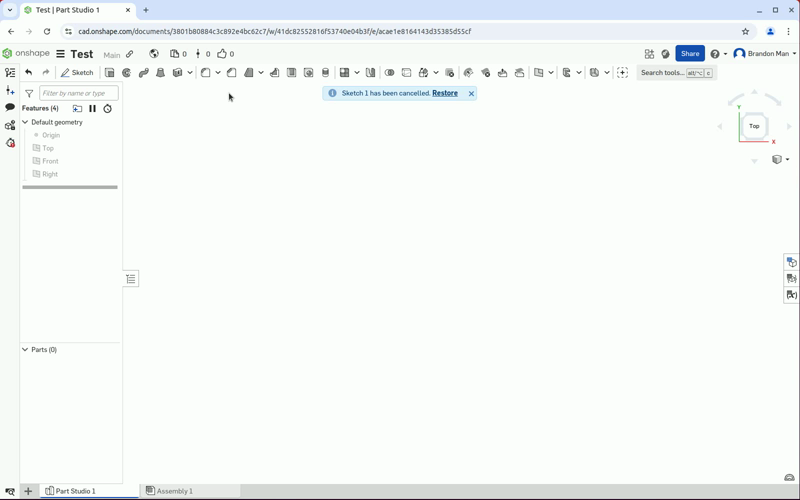
mouse_move(73, 352)
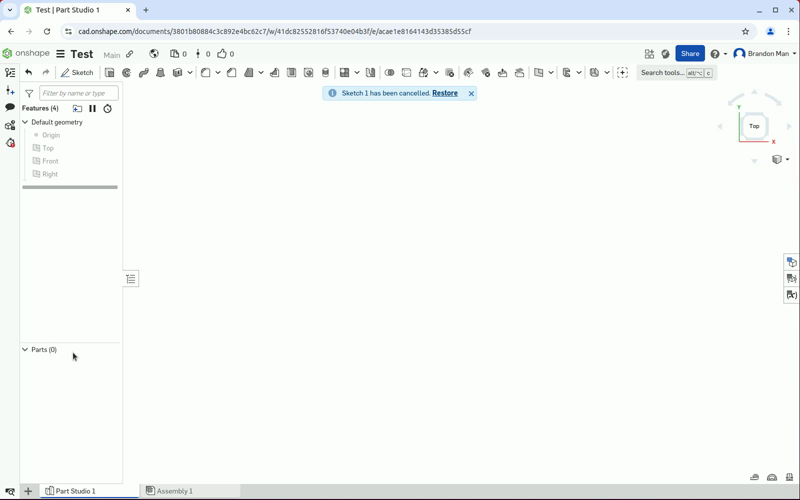
key(y)
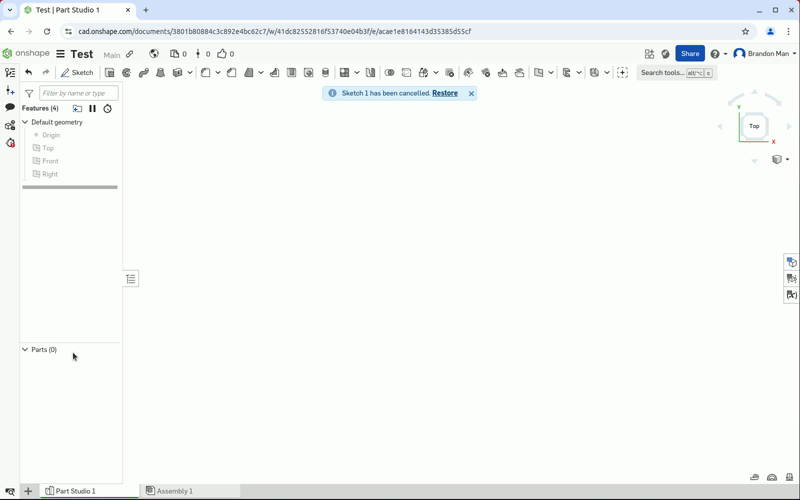
key(shift+p)
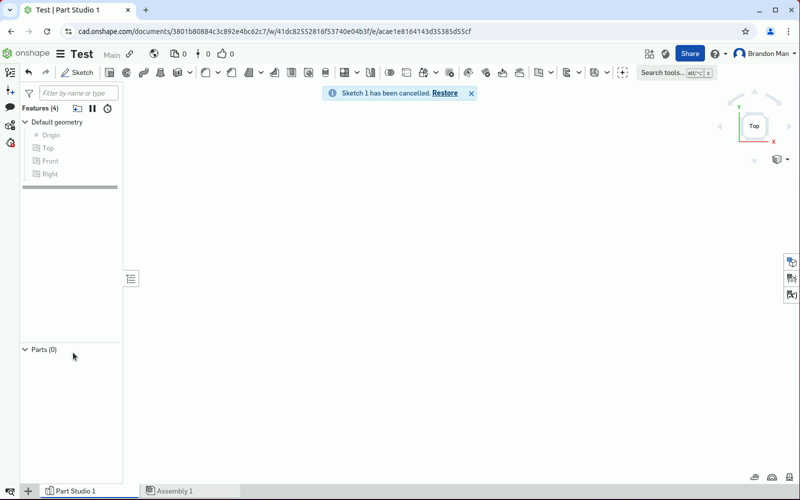
key(space)
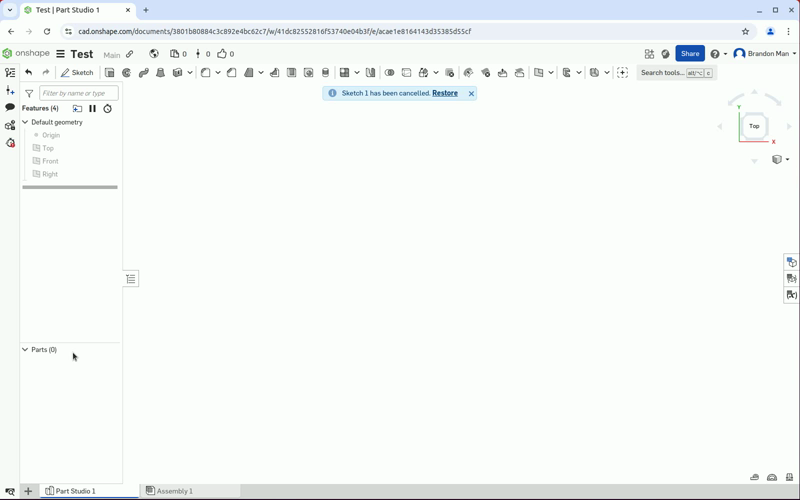
key_down(shift)
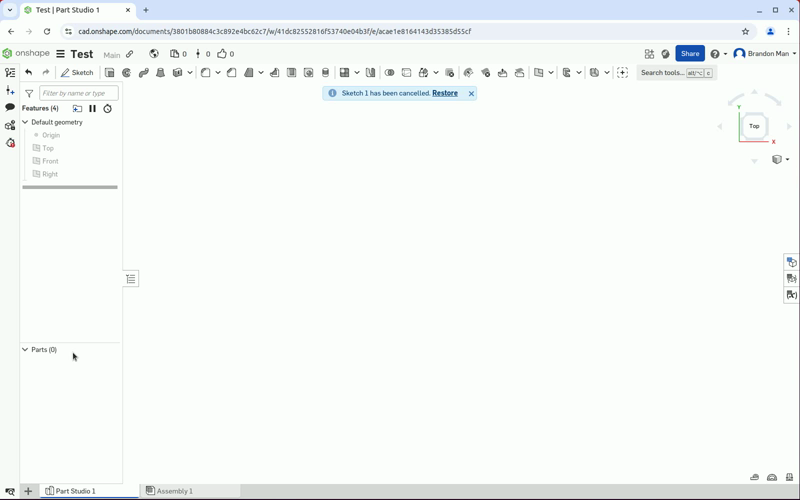
key(up)
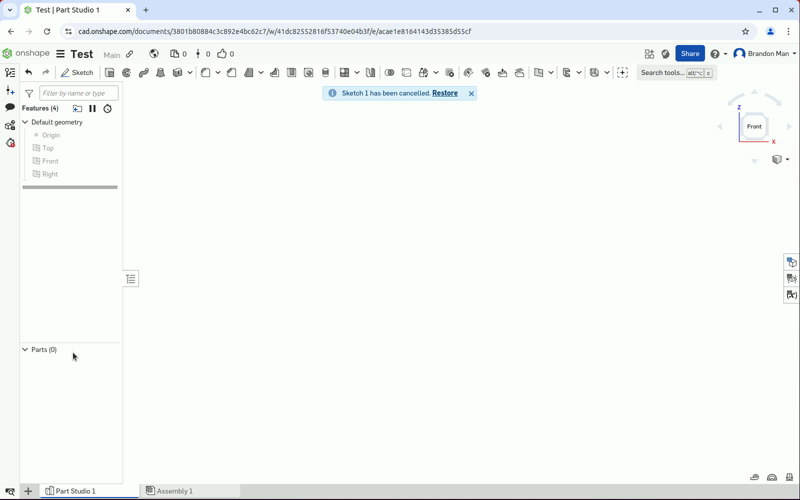
key_up(shift)
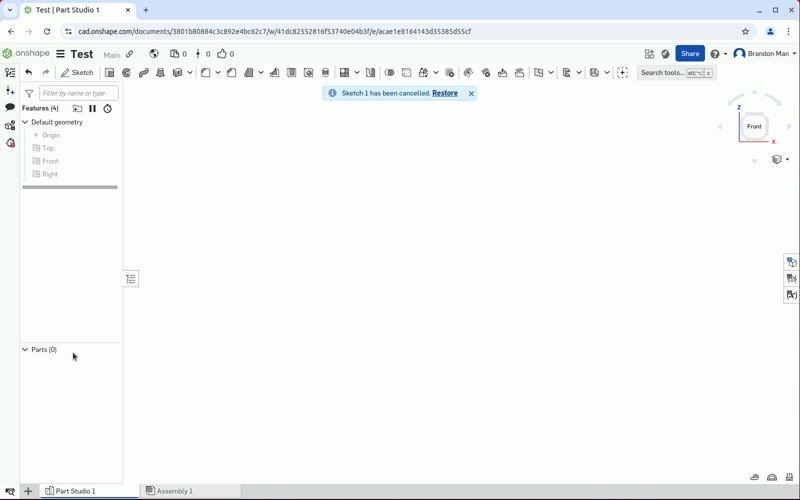
mouse_move(73, 352)
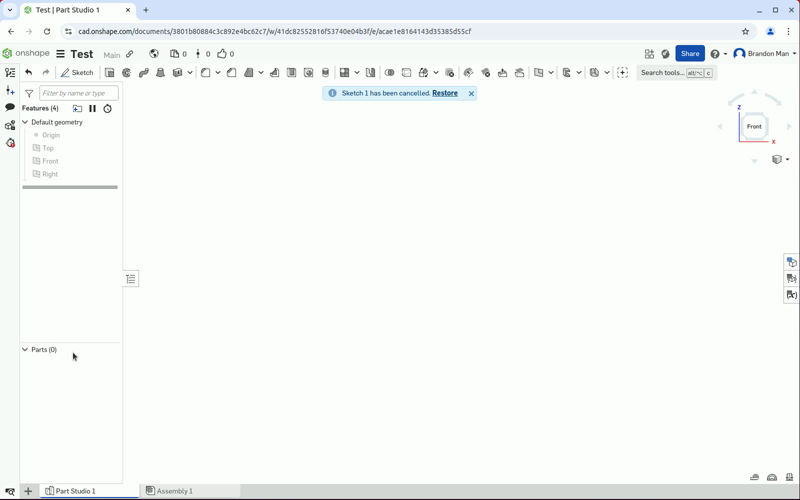
key(shift+y)
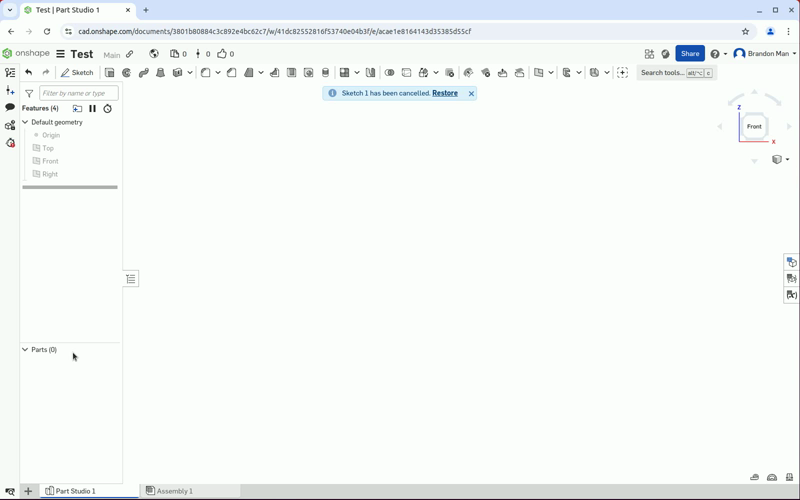
key(shift+s)
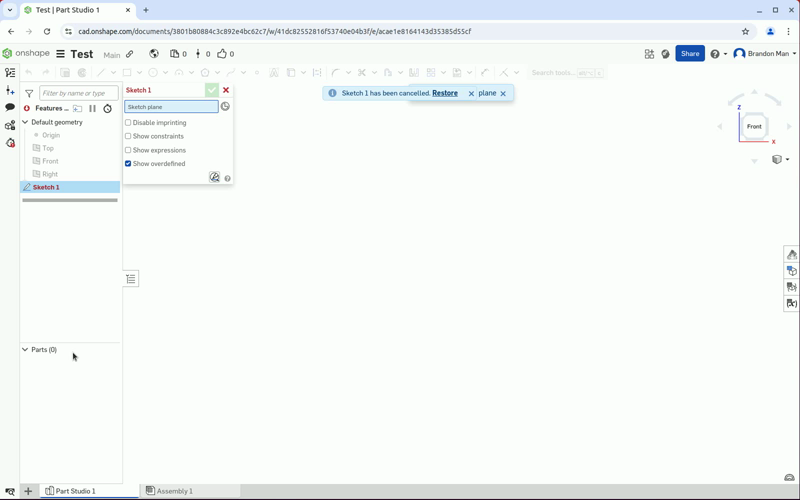
mouse_move(73, 163)
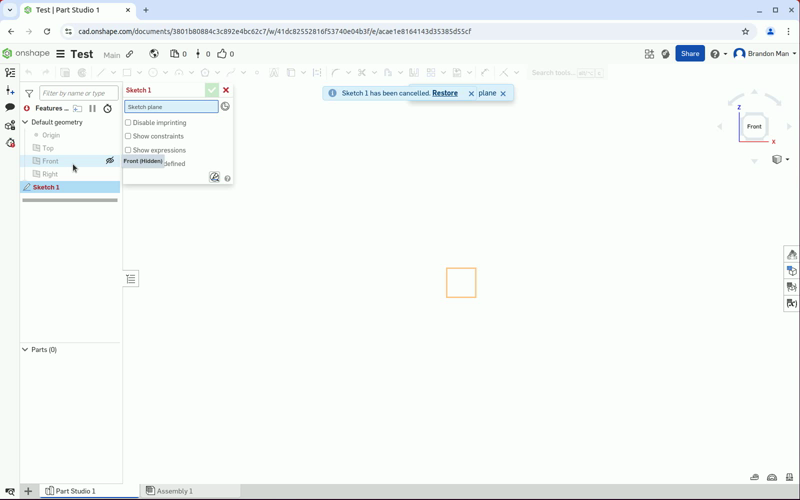
click(73, 163)
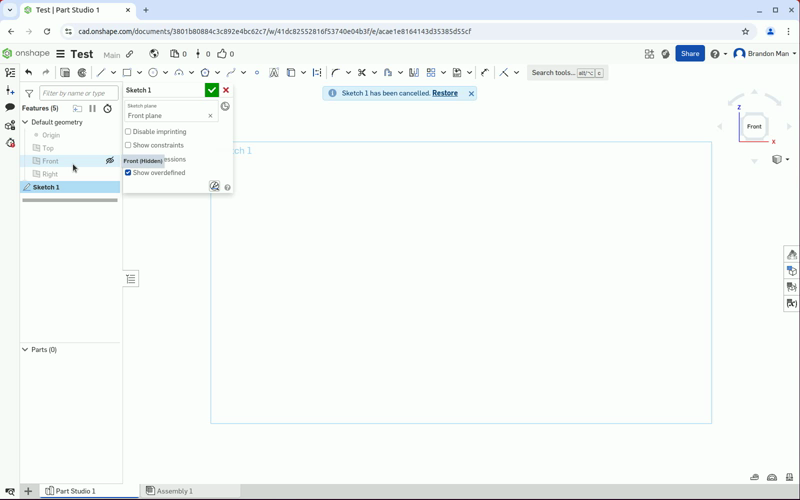
mouse_move(73, 352)
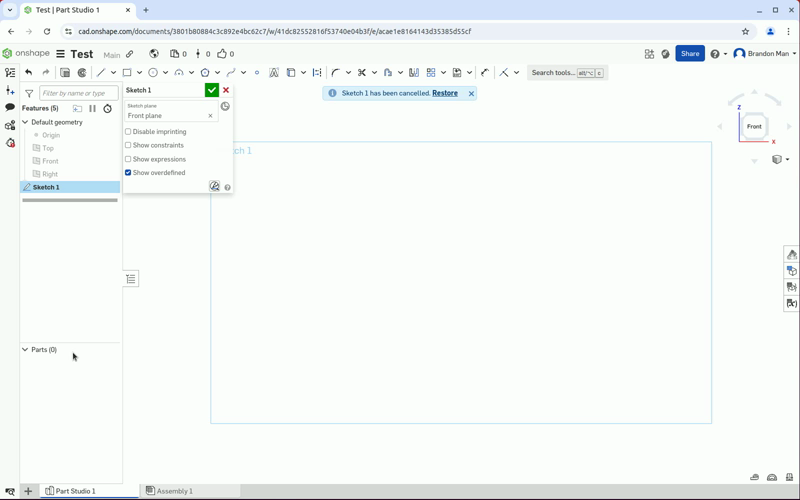
key(y)
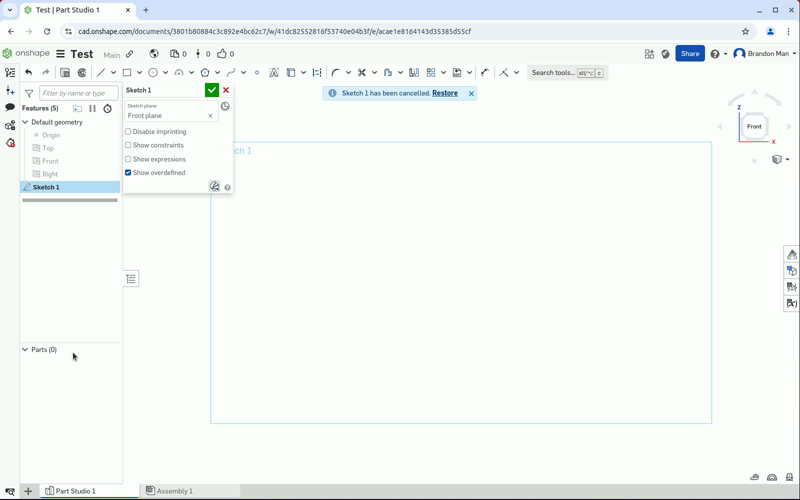
key(l)
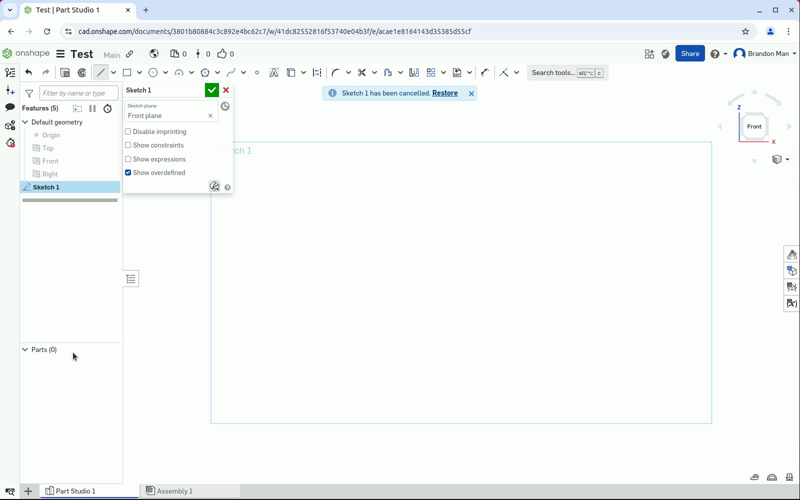
key_down(shift)
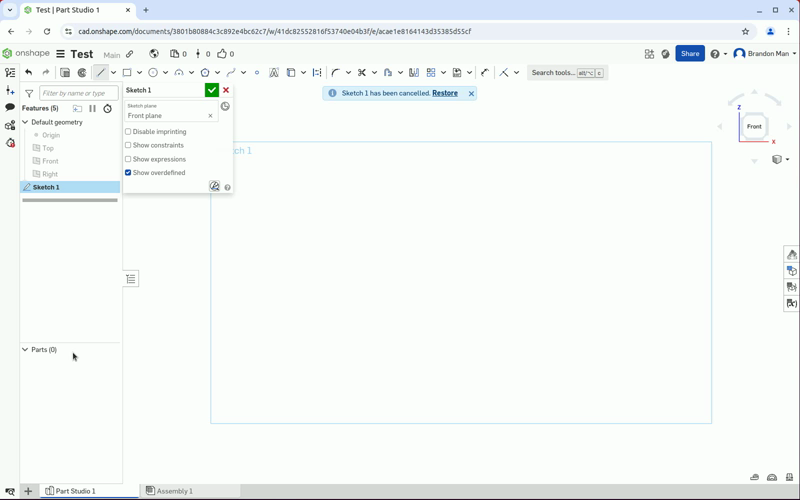
mouse_move(362, 367)
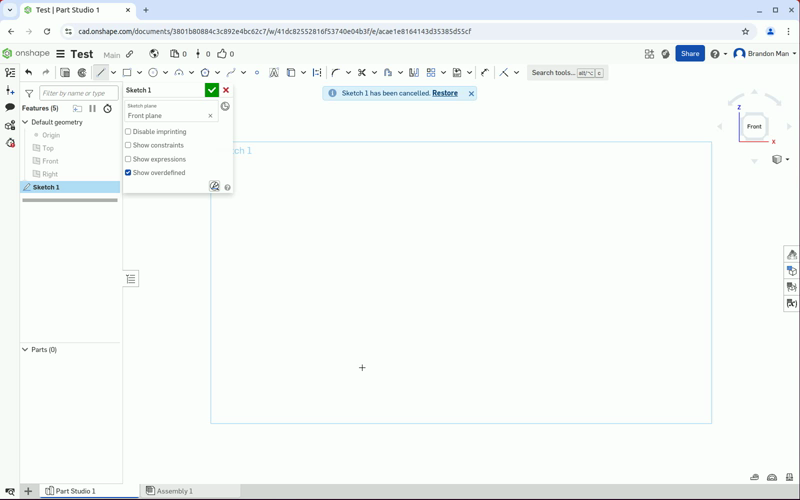
click(362, 367)
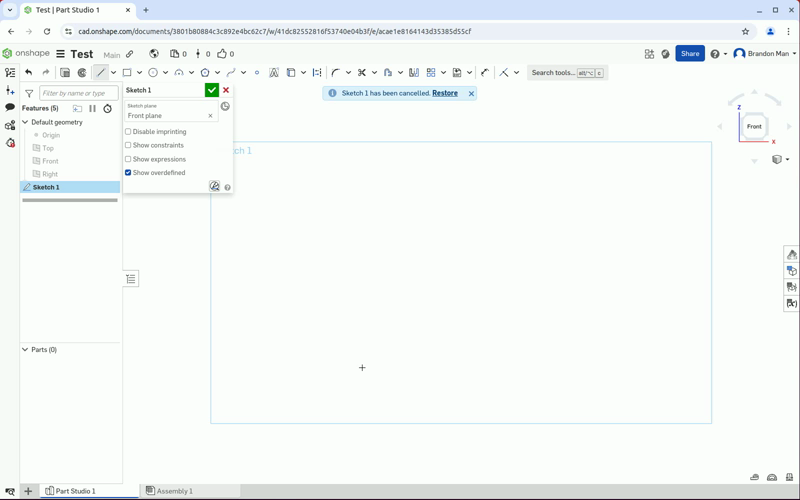
key_up(shift)
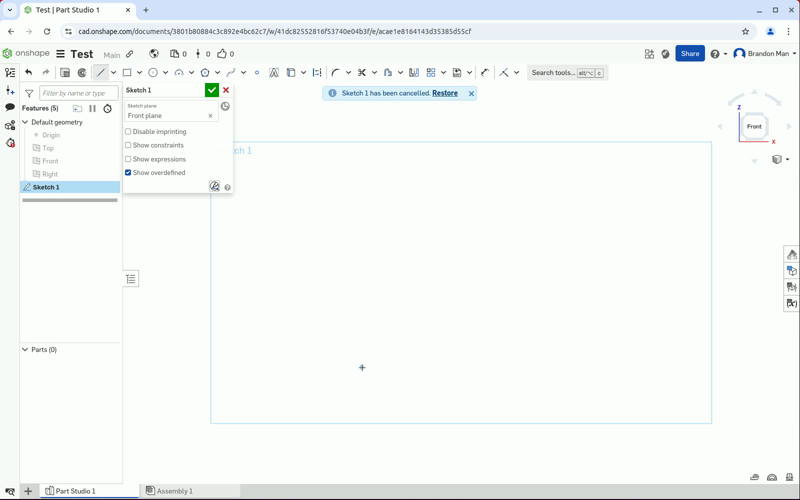
key_down(shift)
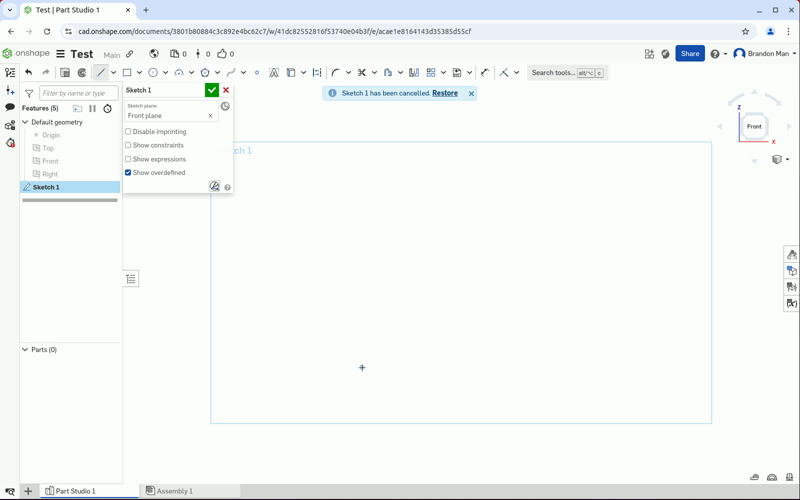
mouse_move(447, 367)
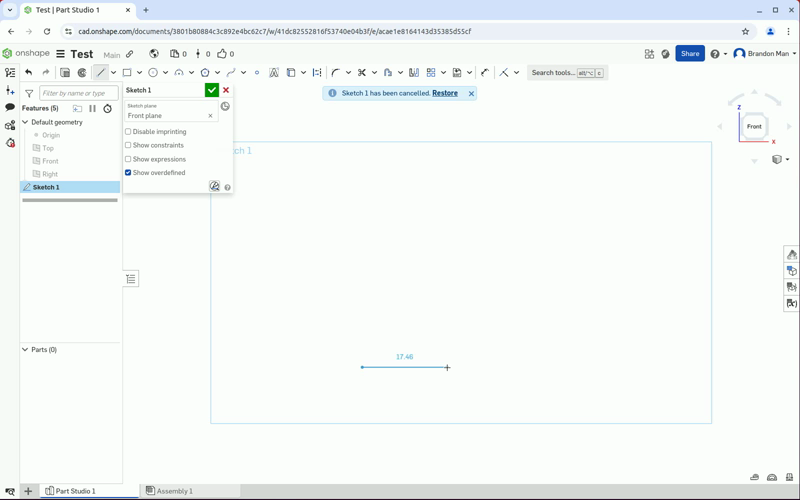
click(447, 367)
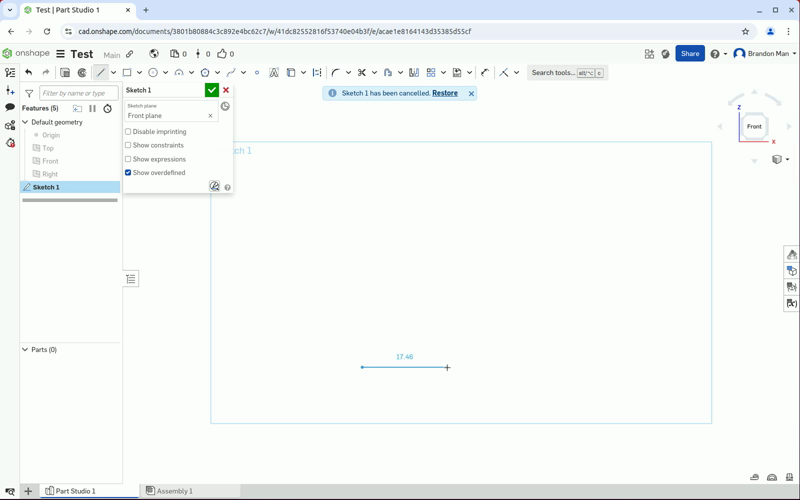
key_up(shift)
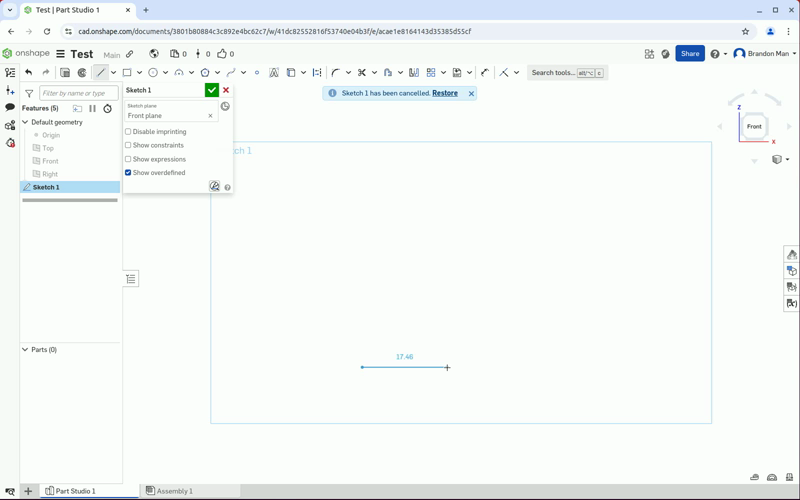
key_down(shift)
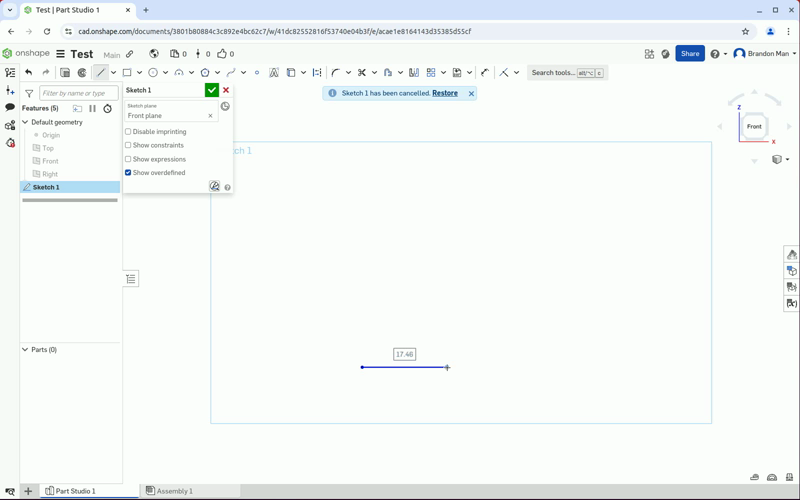
mouse_move(477, 367)
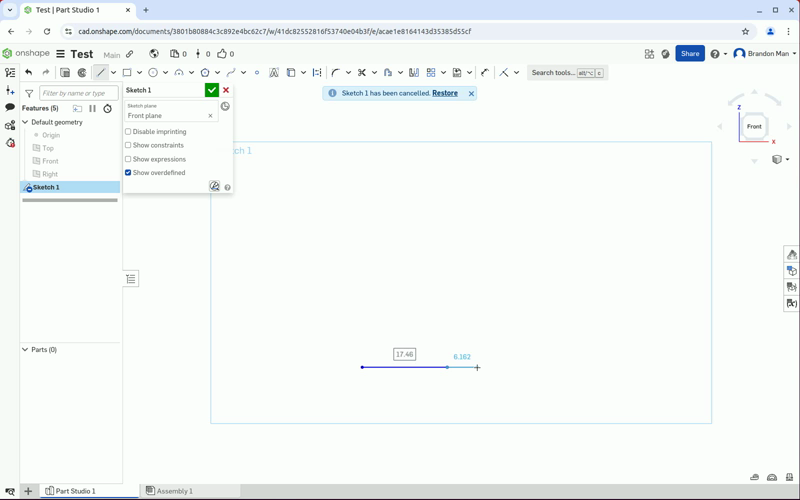
mouse_move(447, 395)
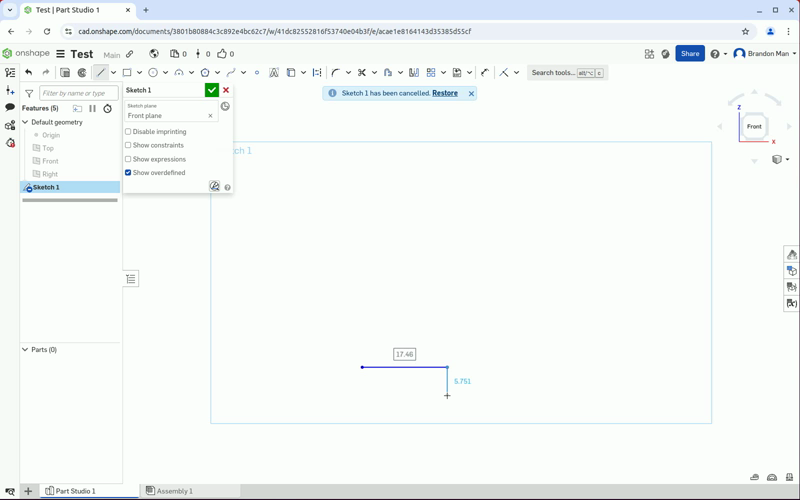
click(447, 395)
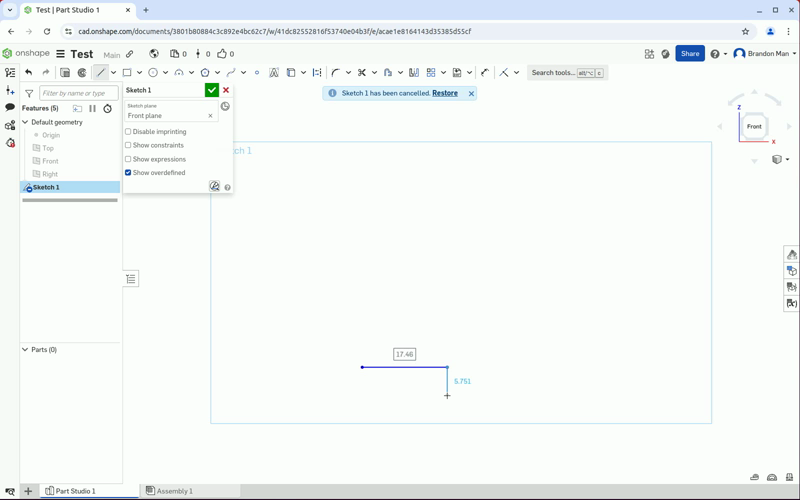
key_up(shift)
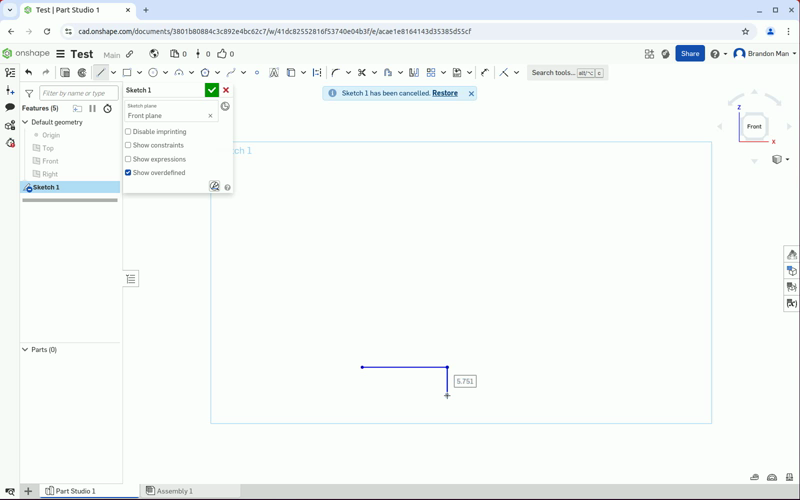
key_down(shift)
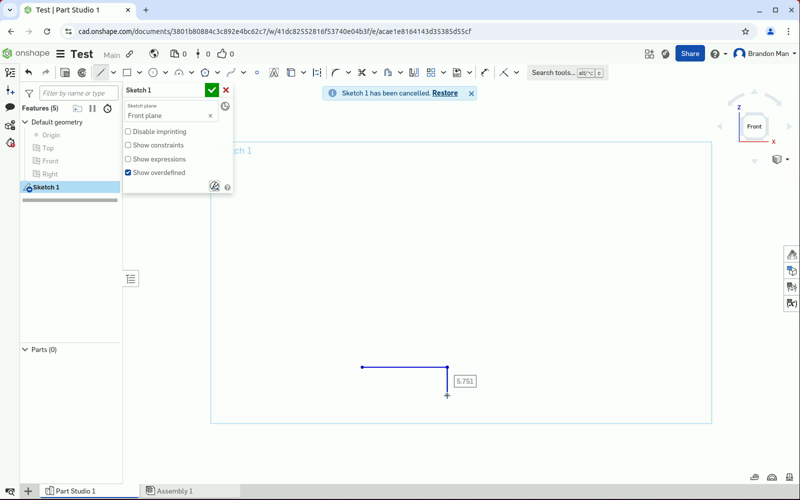
mouse_move(477, 395)
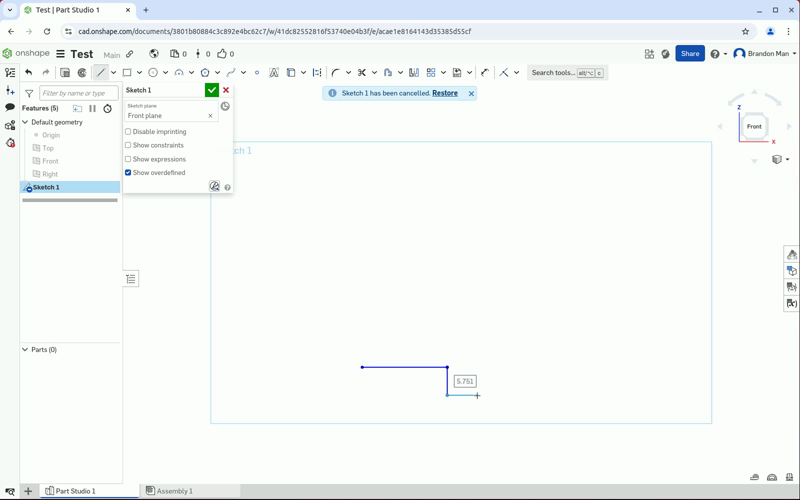
mouse_move(474, 395)
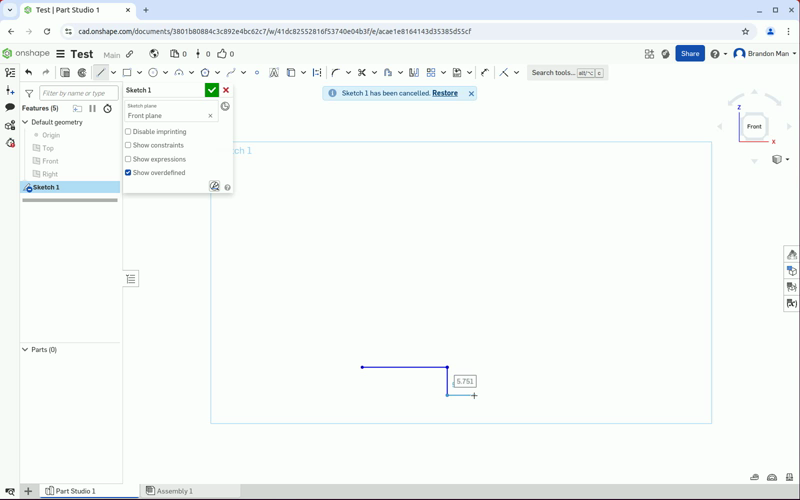
click(474, 395)
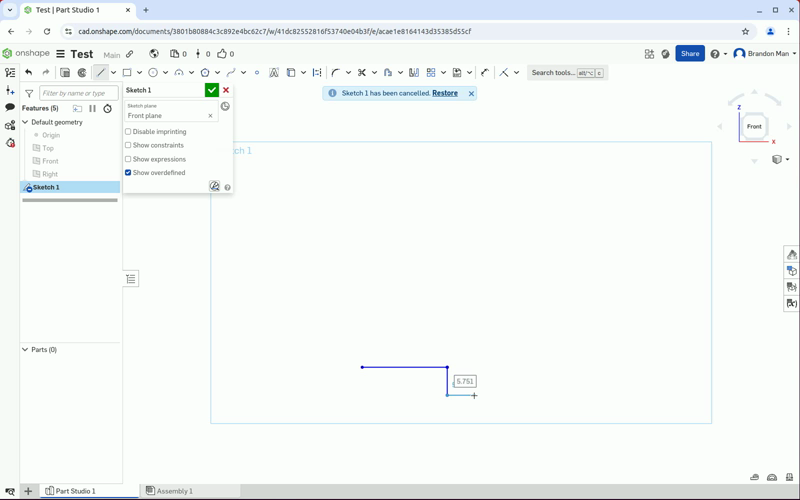
key_up(shift)
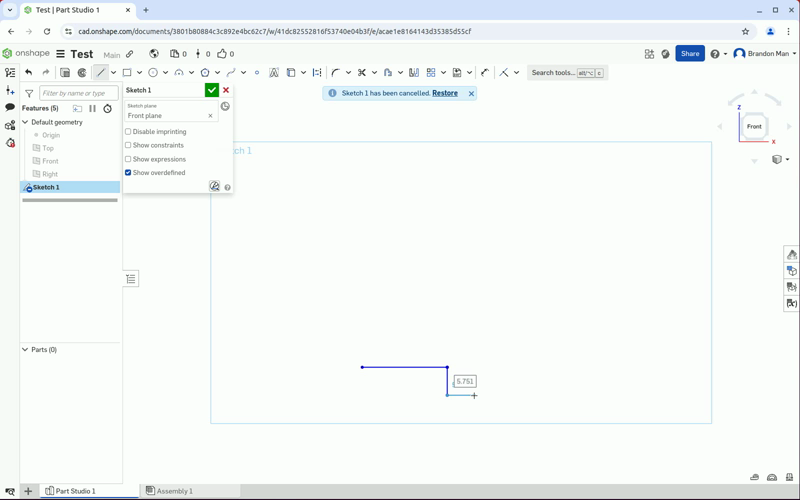
key_down(shift)
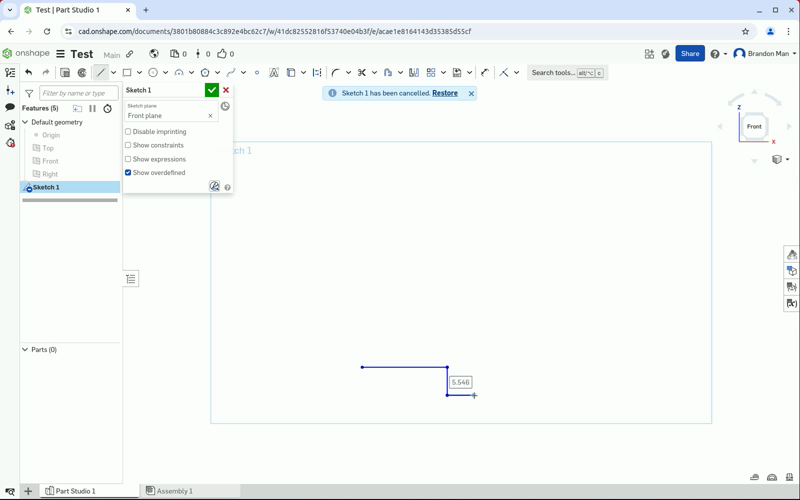
mouse_move(530, 339)
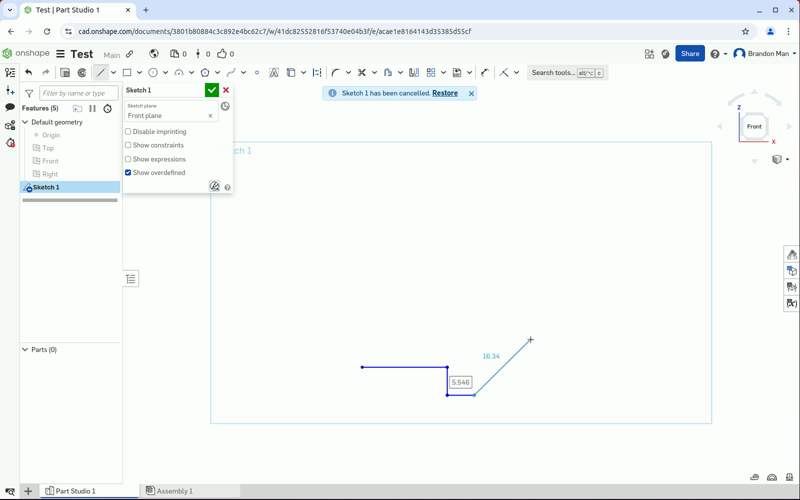
click(530, 339)
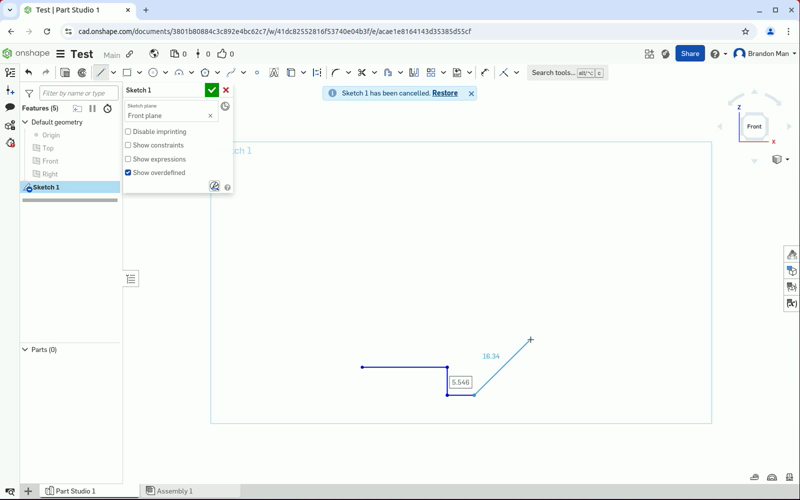
key_up(shift)
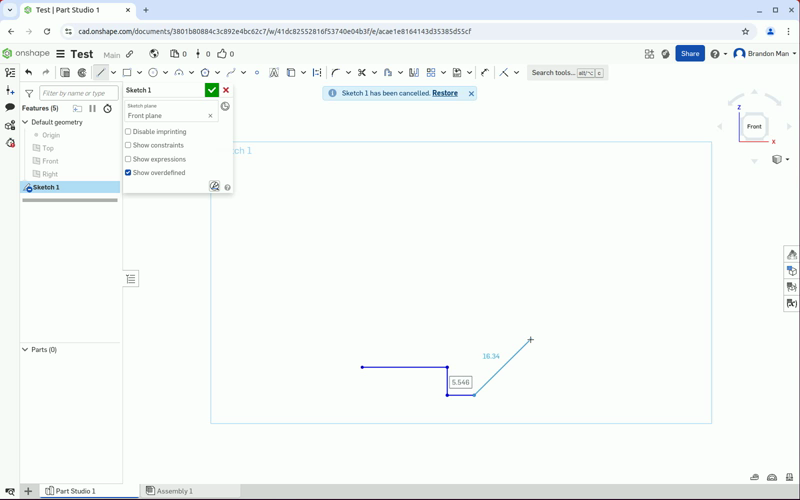
key_down(shift)
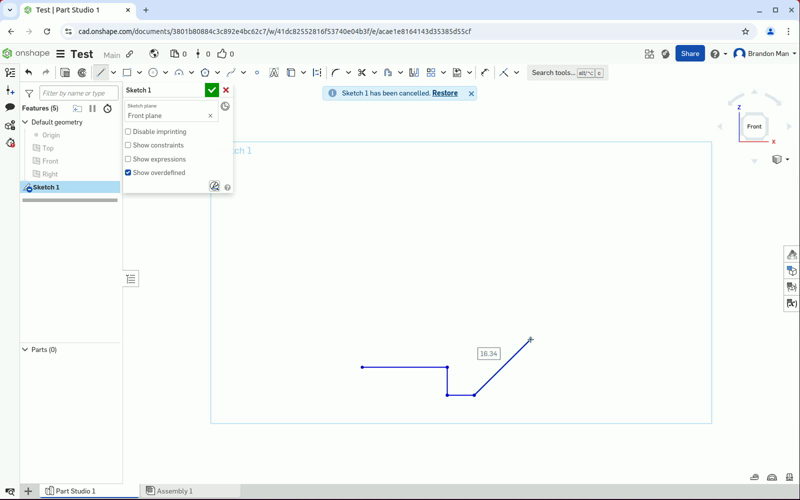
mouse_move(560, 339)
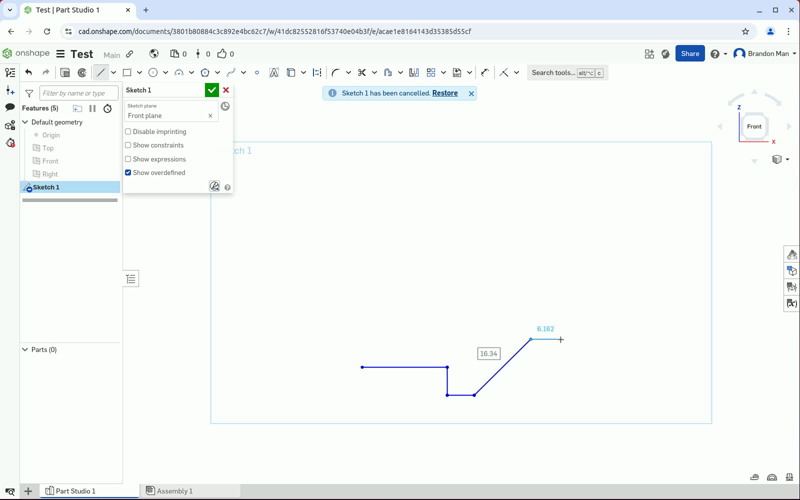
mouse_move(530, 310)
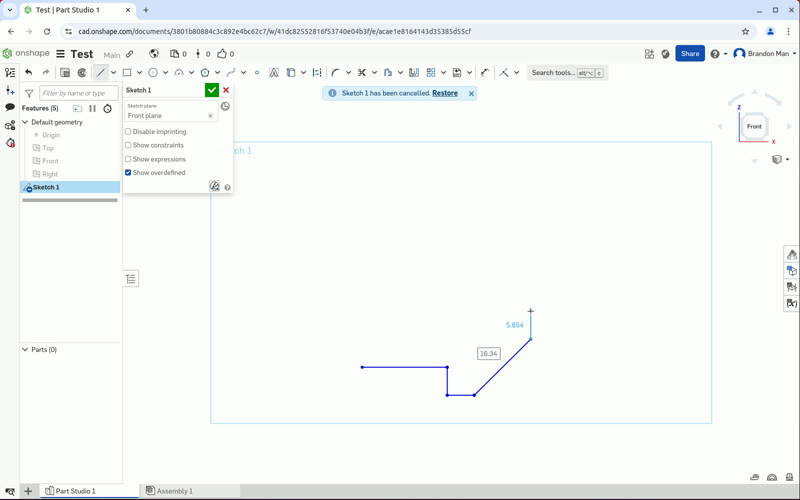
click(530, 310)
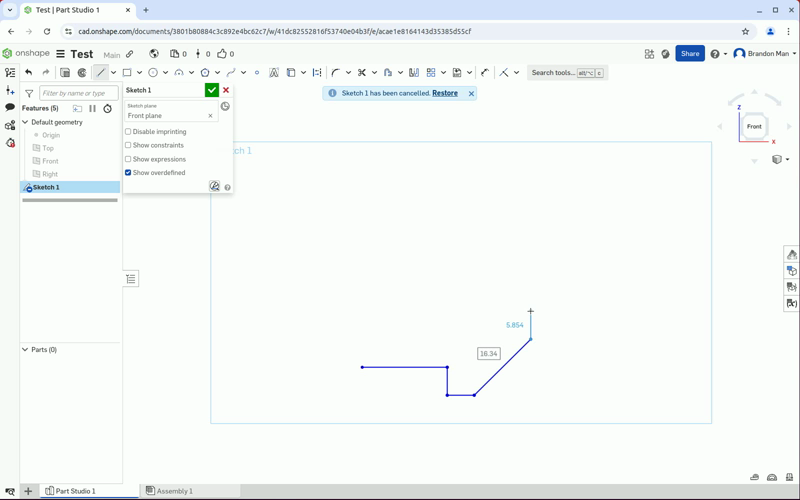
key_up(shift)
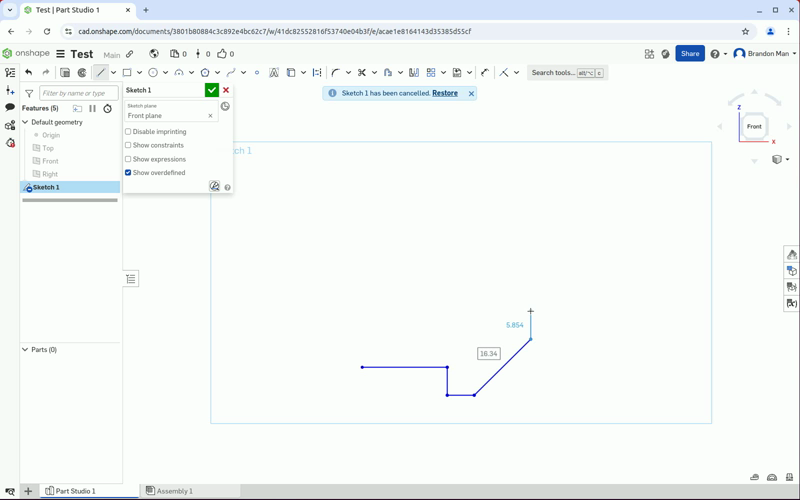
key_down(shift)
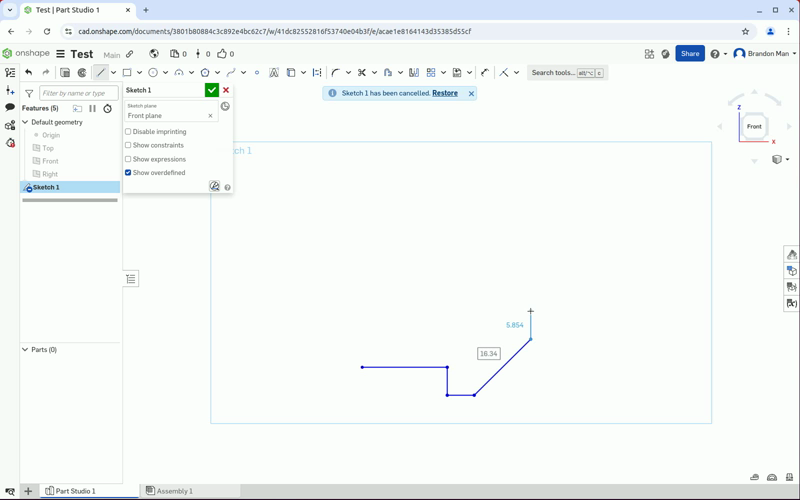
mouse_move(390, 310)
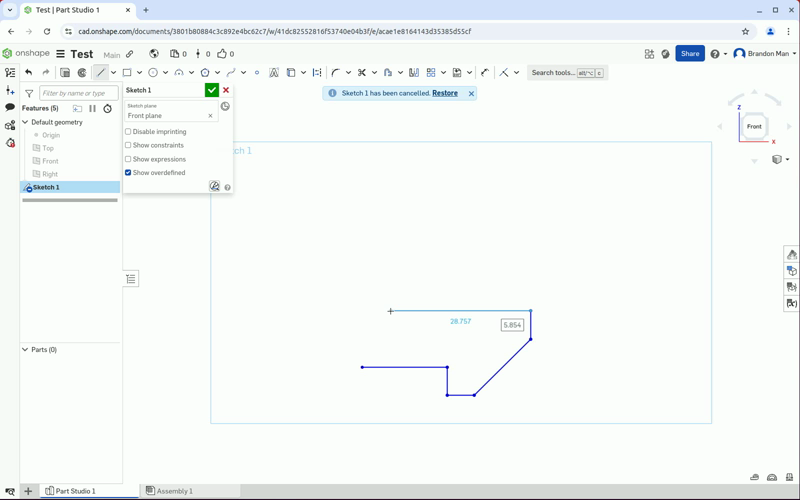
click(390, 310)
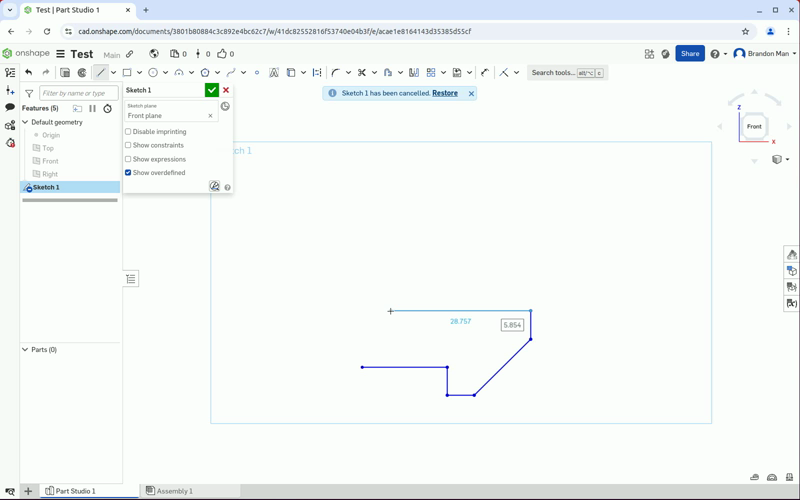
key_up(shift)
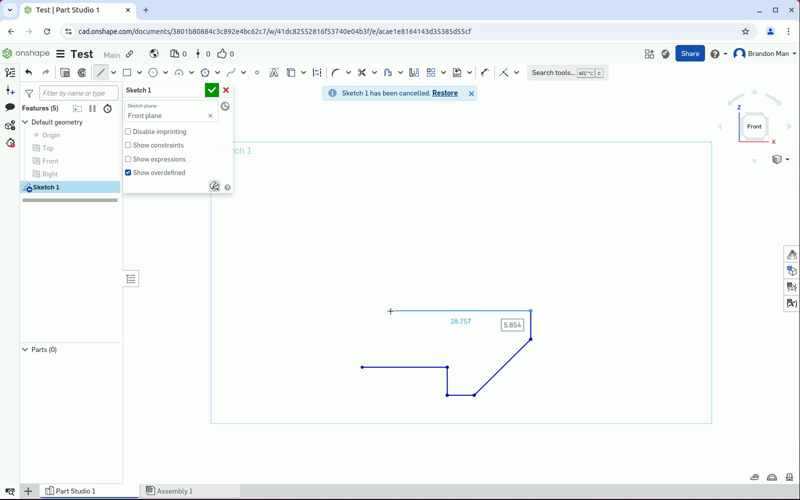
key_down(shift)
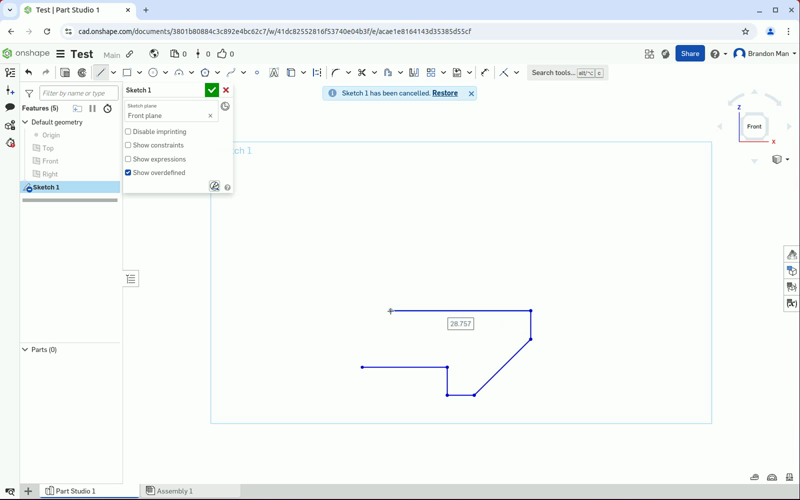
mouse_move(420, 310)
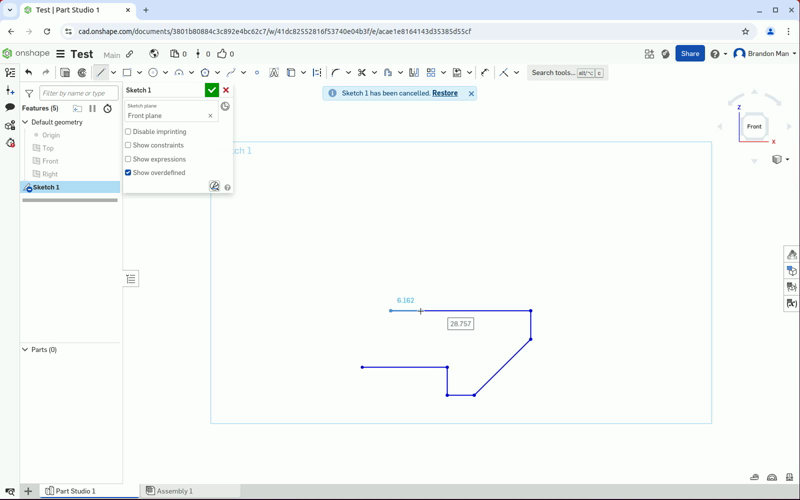
mouse_move(390, 282)
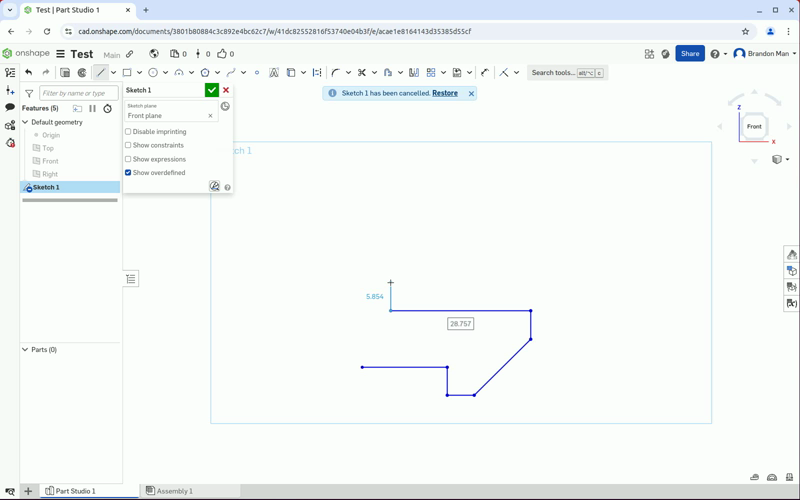
click(390, 282)
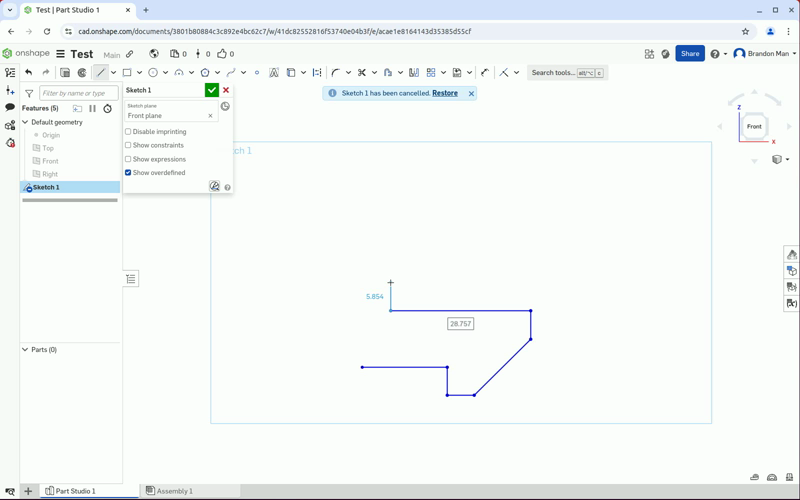
key_up(shift)
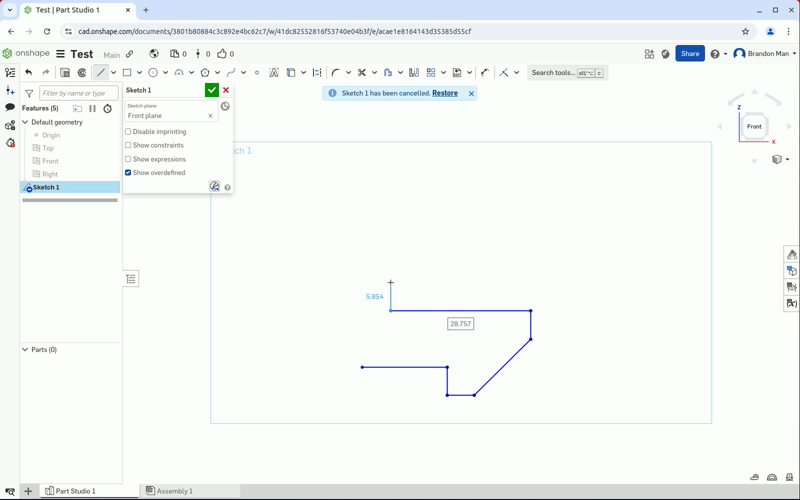
key_down(shift)
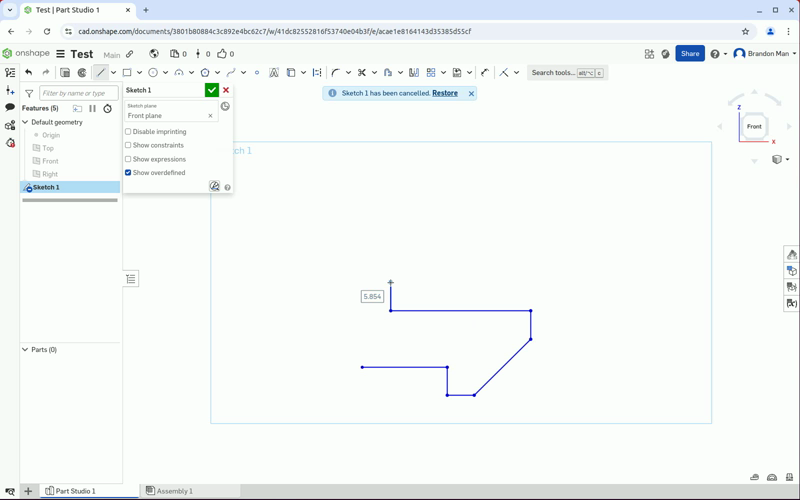
mouse_move(420, 282)
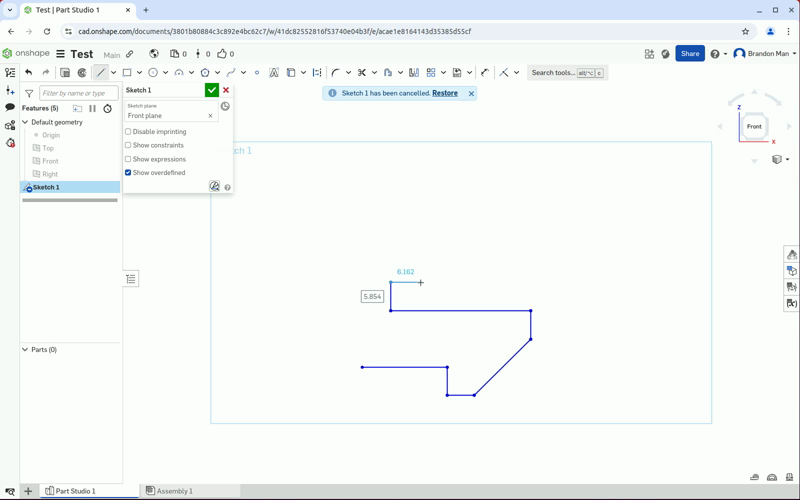
mouse_move(362, 282)
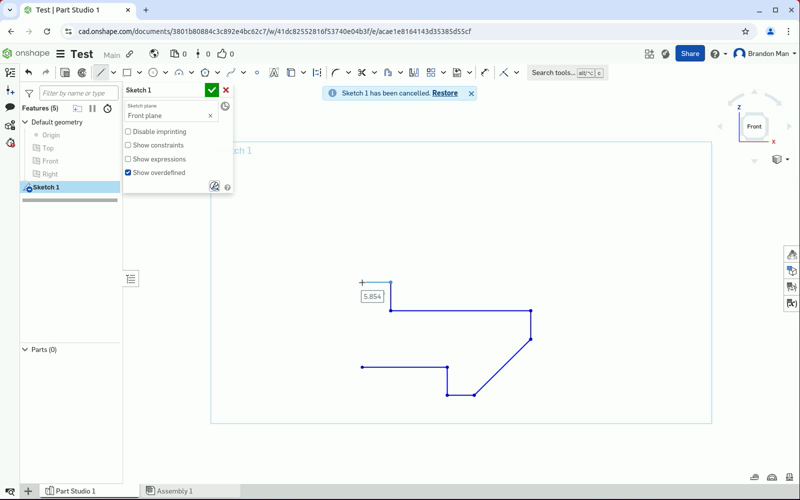
click(362, 282)
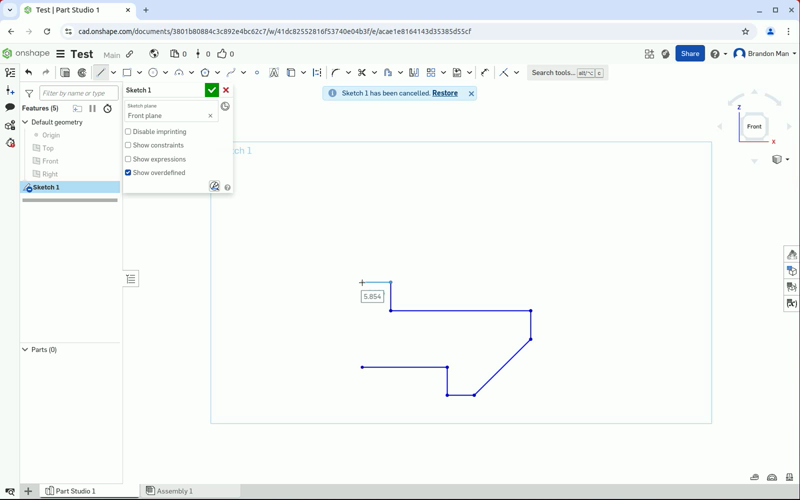
key_up(shift)
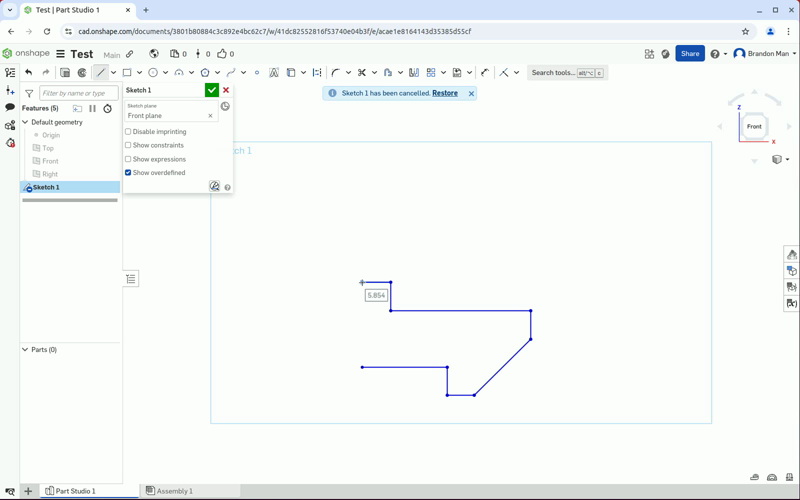
key_down(shift)
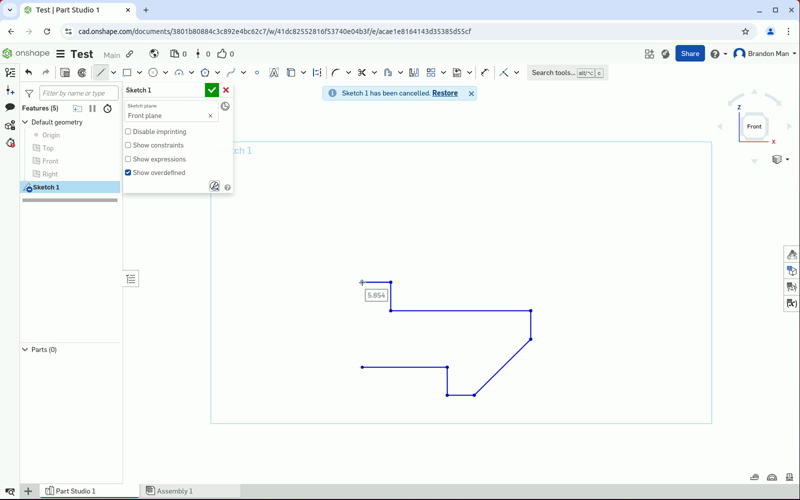
mouse_move(362, 367)
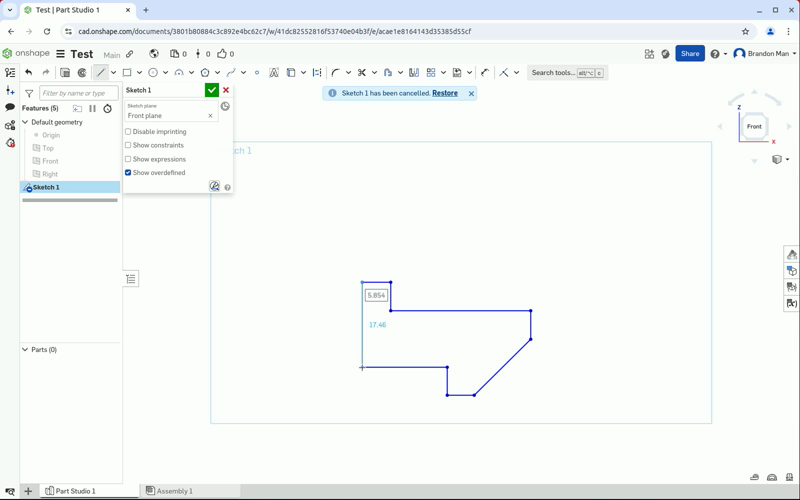
key_up(shift)
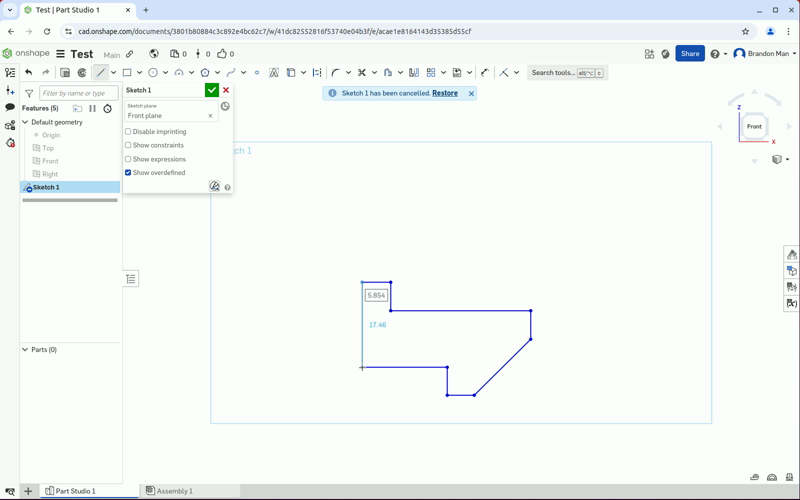
click(362, 367)
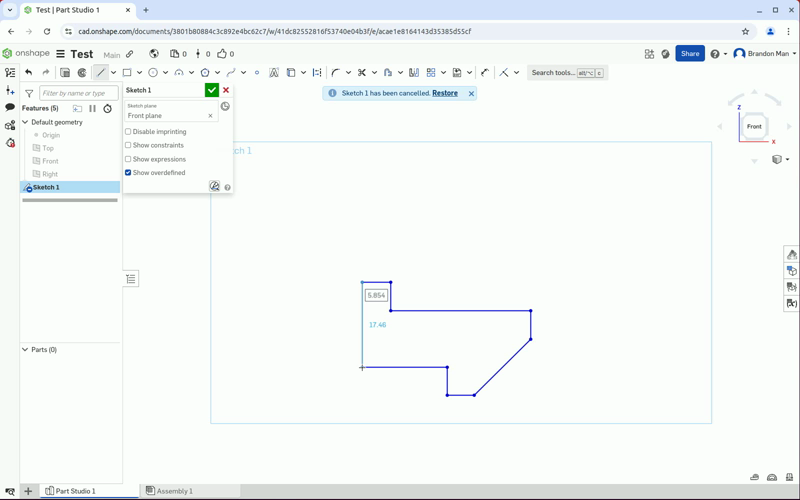
key(esc)
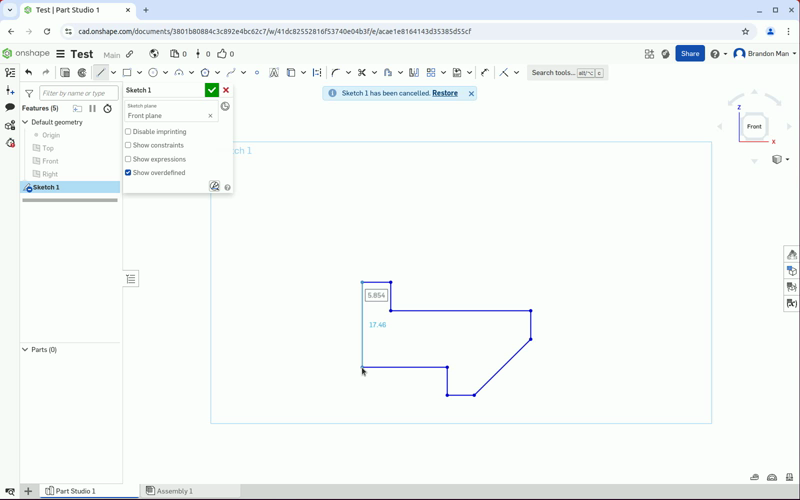
mouse_move(401, 353)
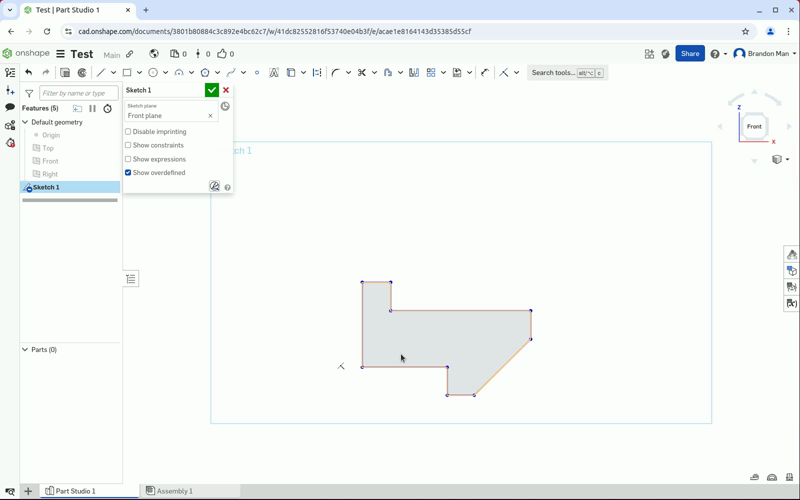
click(401, 353)
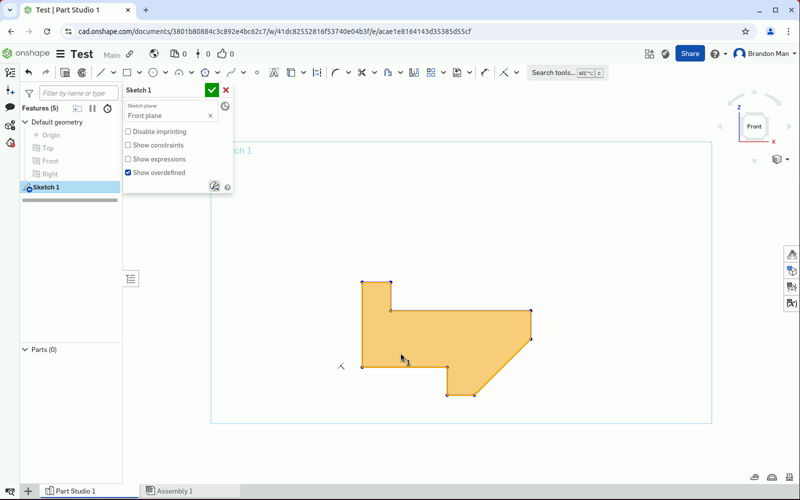
mouse_move(73, 352)
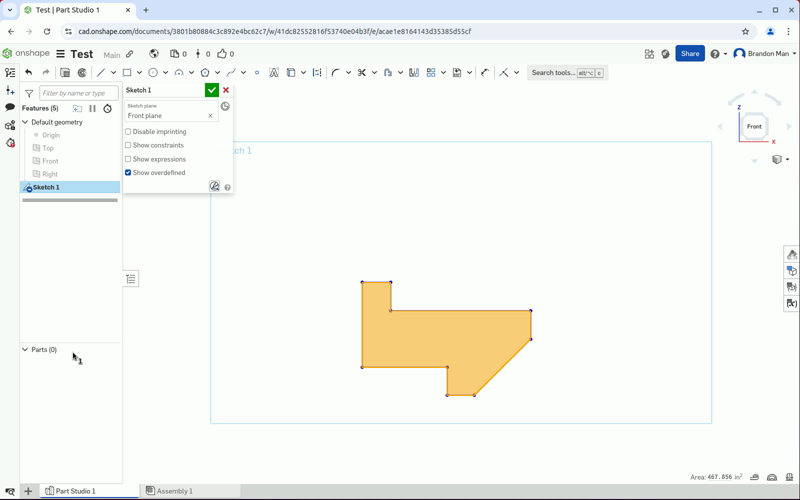
key(shift+y)
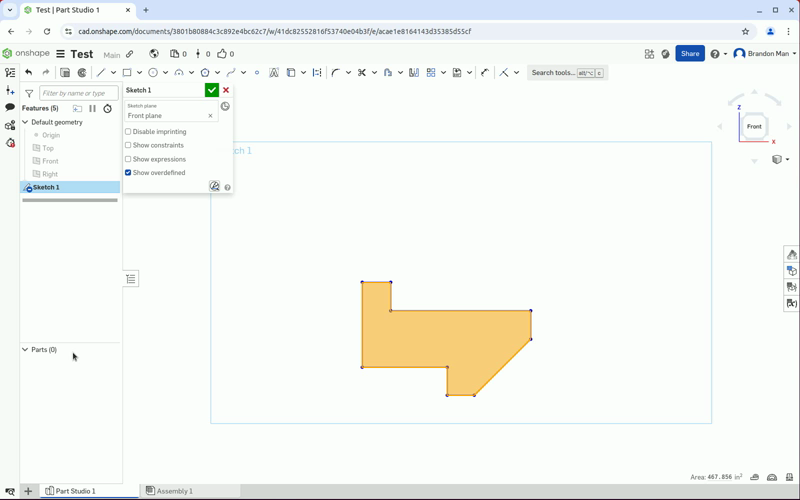
key(shift+e)
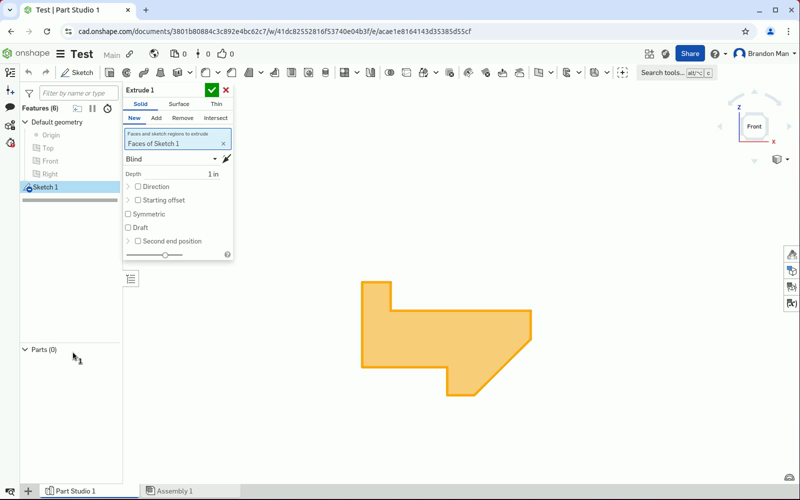
mouse_move(143, 106)
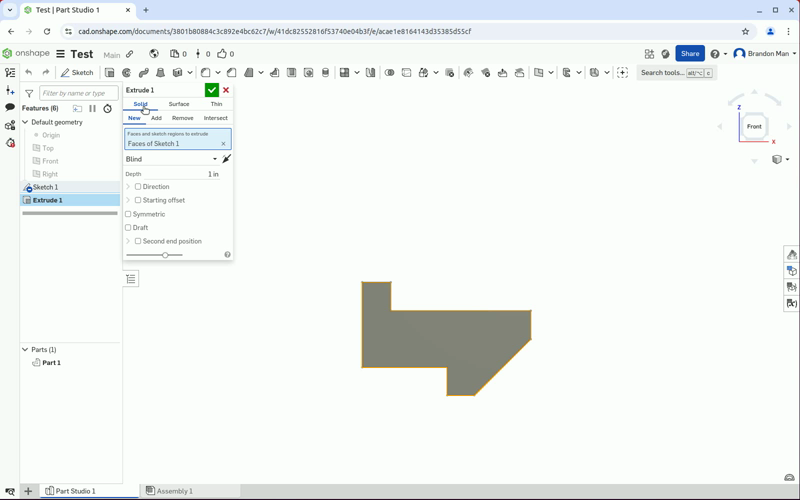
click(143, 106)
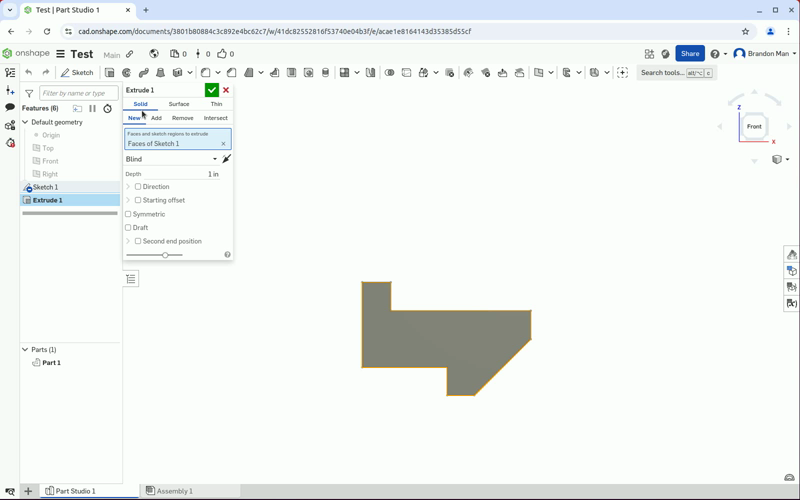
mouse_move(137, 120)
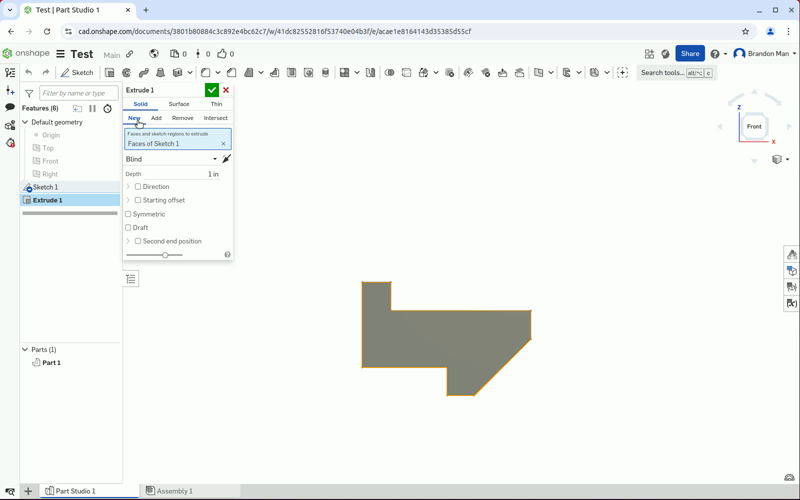
click(137, 120)
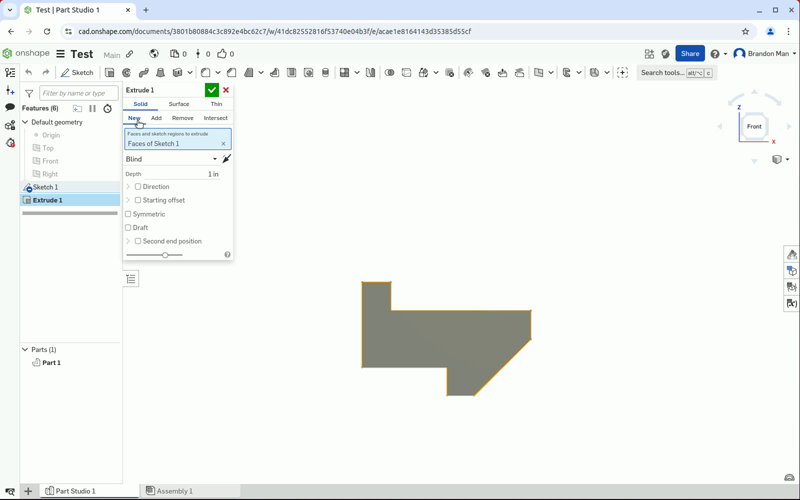
key(tab, 4)
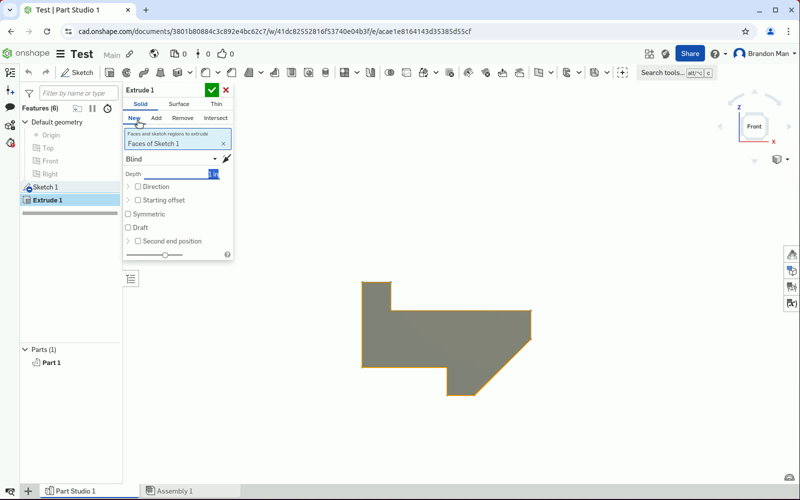
text(5.777)
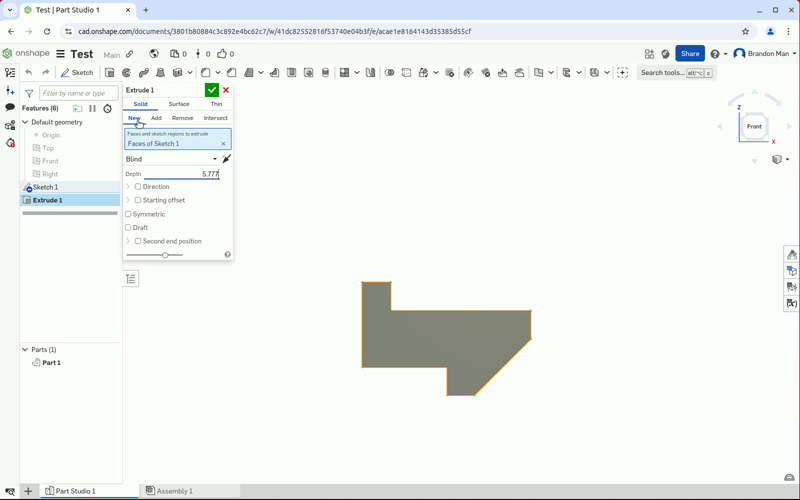
key(enter)
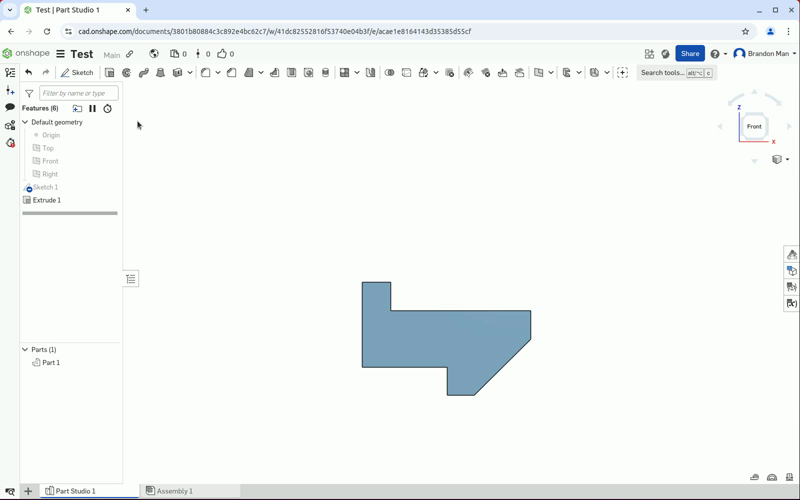
key(shift+h)
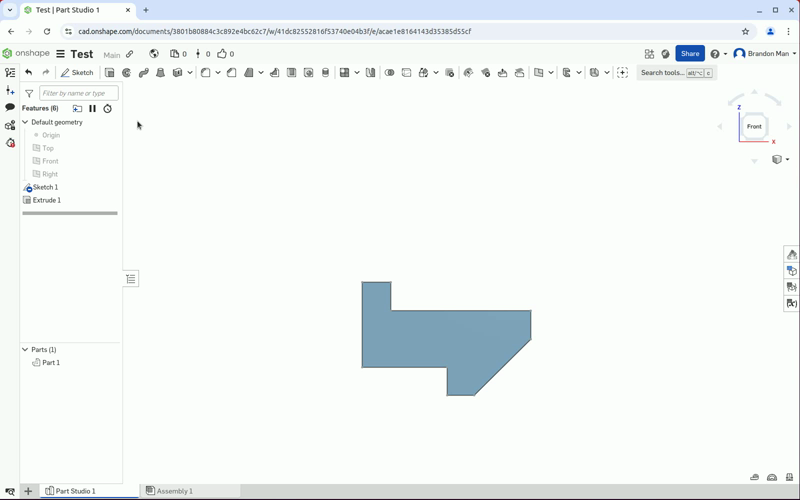
key(shift+h)
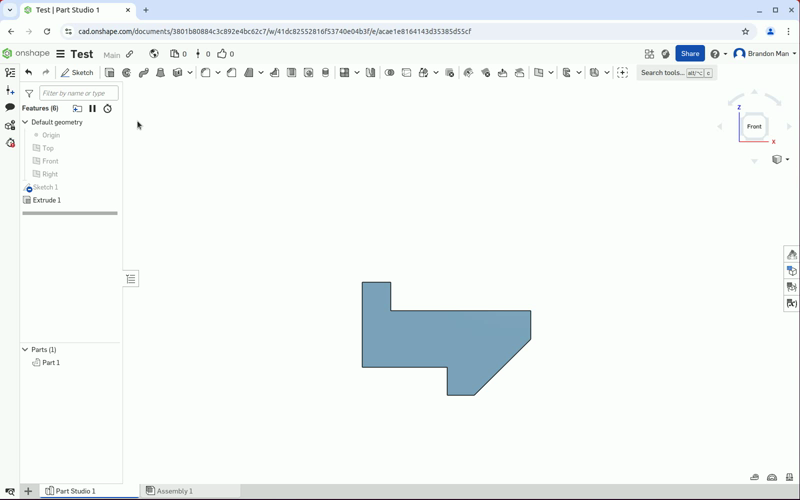
mouse_move(73, 189)
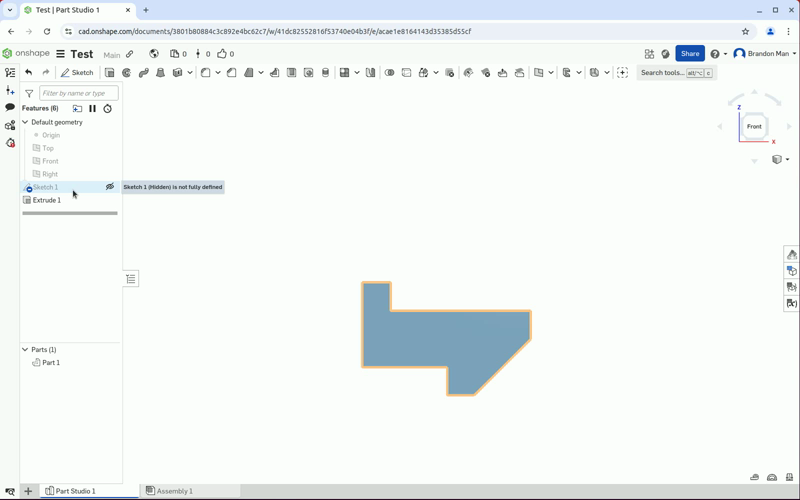
click(73, 189)
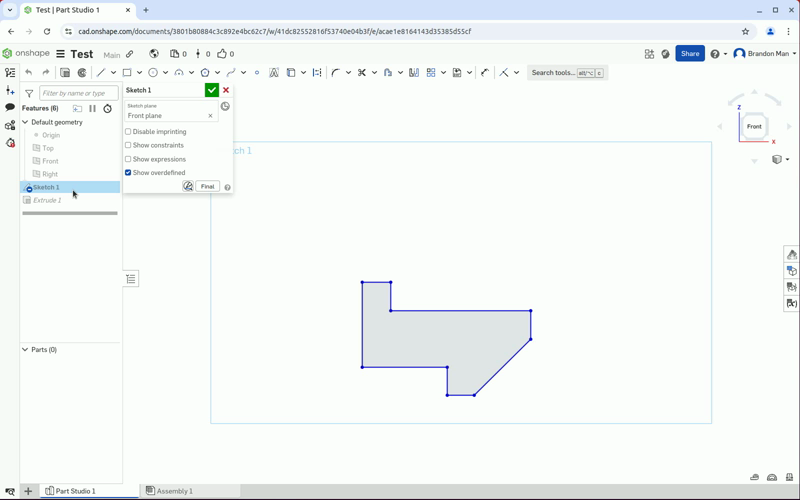
mouse_move(229, 92)
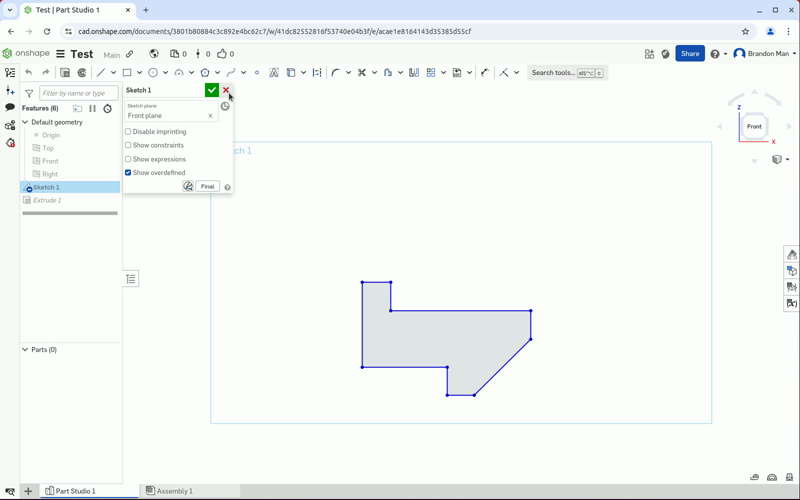
click(229, 92)
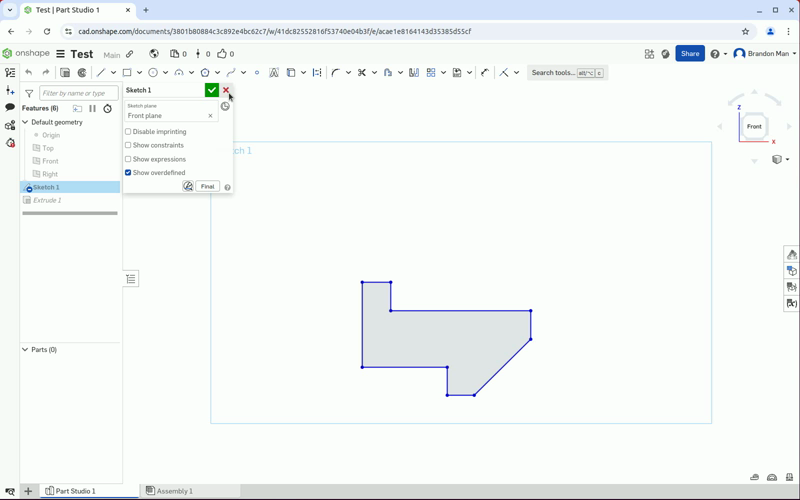
key(shift+s)
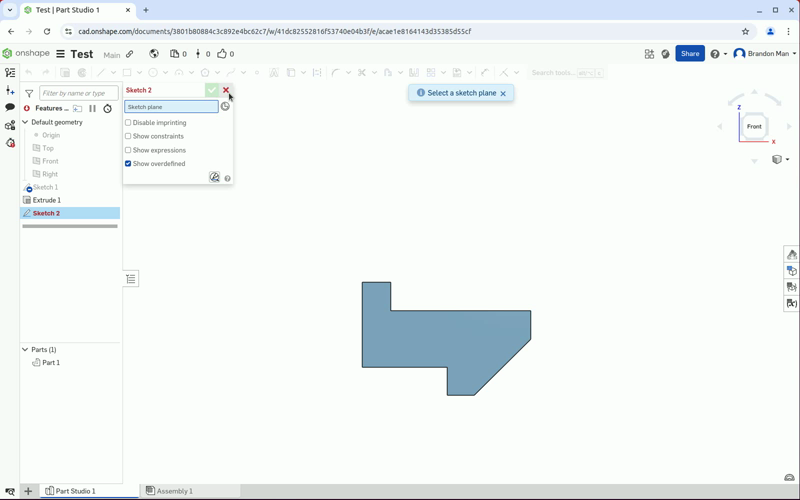
mouse_move(73, 163)
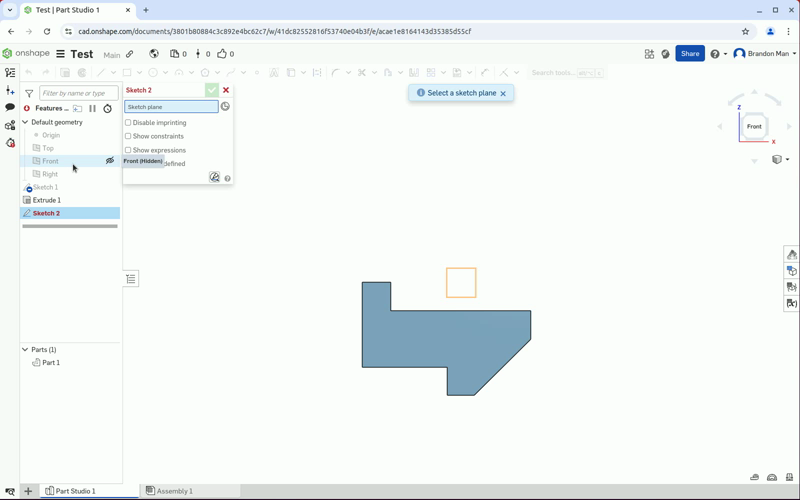
click(73, 163)
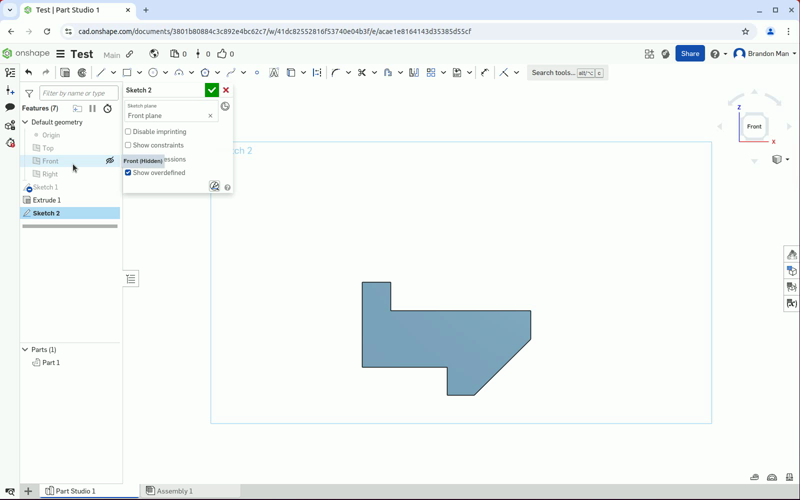
mouse_move(73, 352)
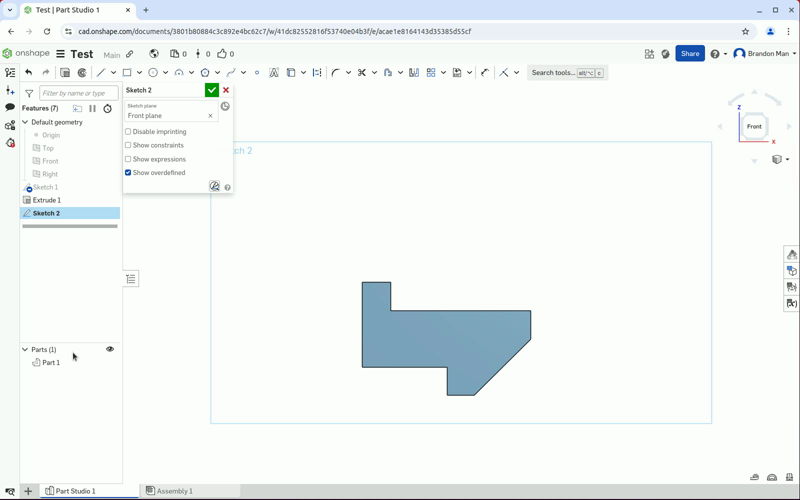
key(y)
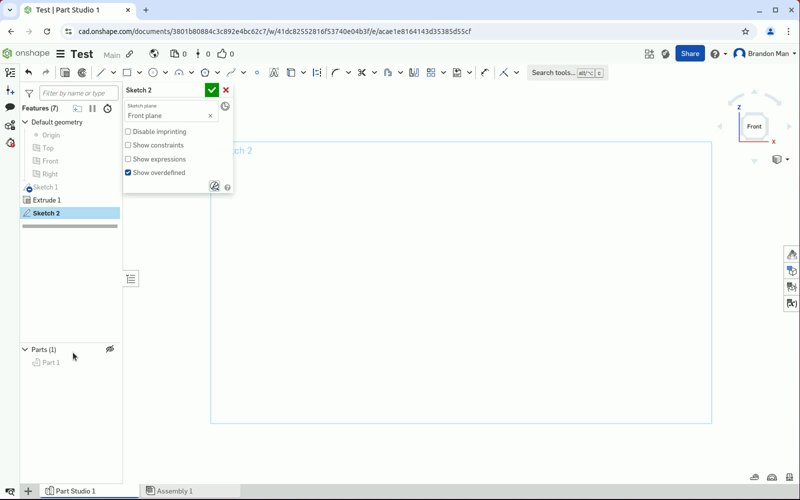
key(l)
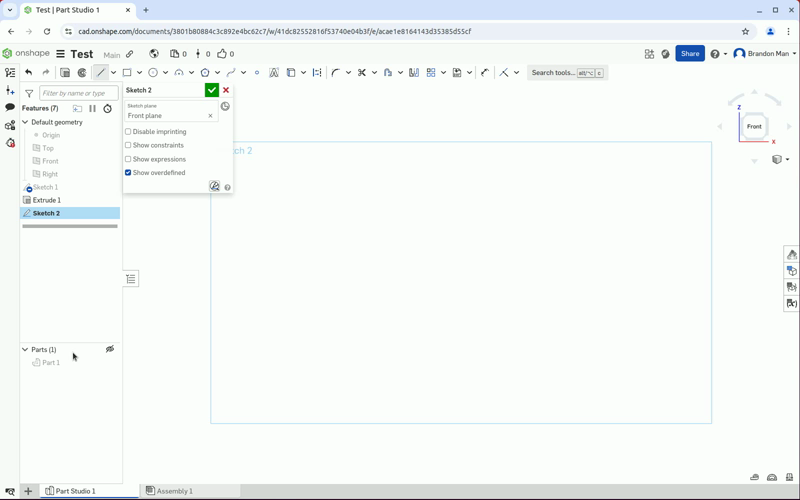
key_down(shift)
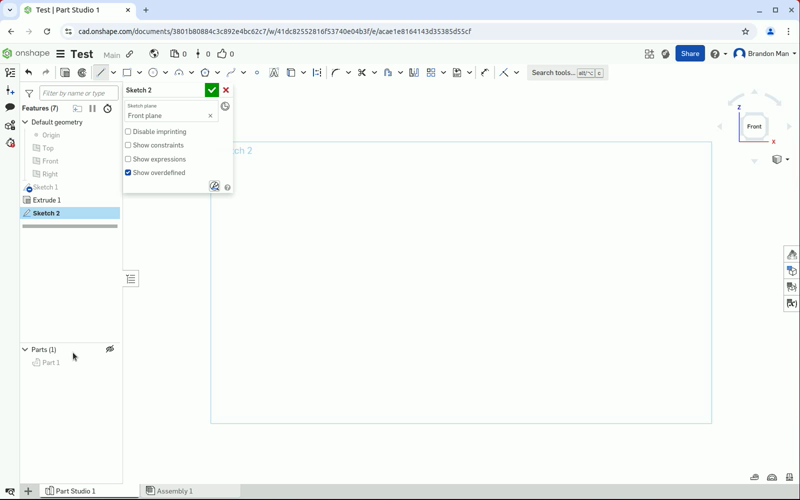
mouse_move(362, 395)
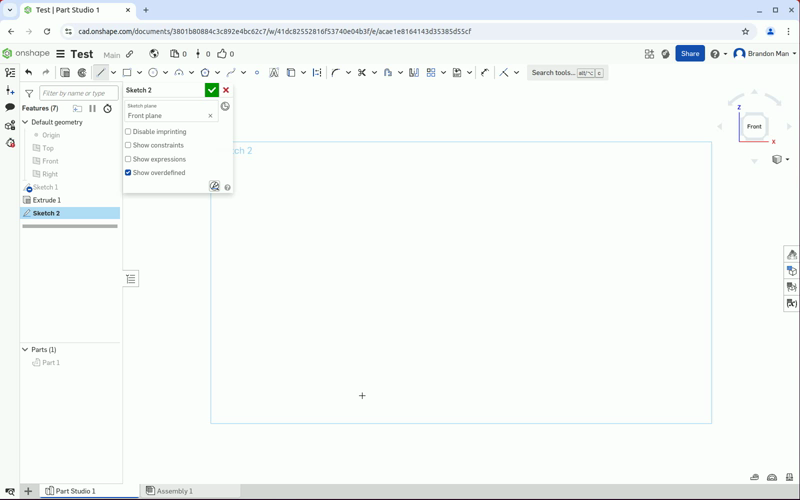
click(362, 395)
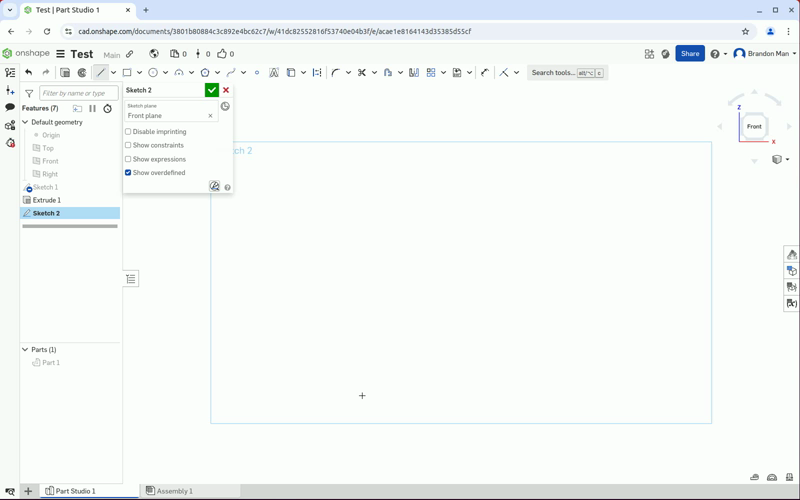
key_up(shift)
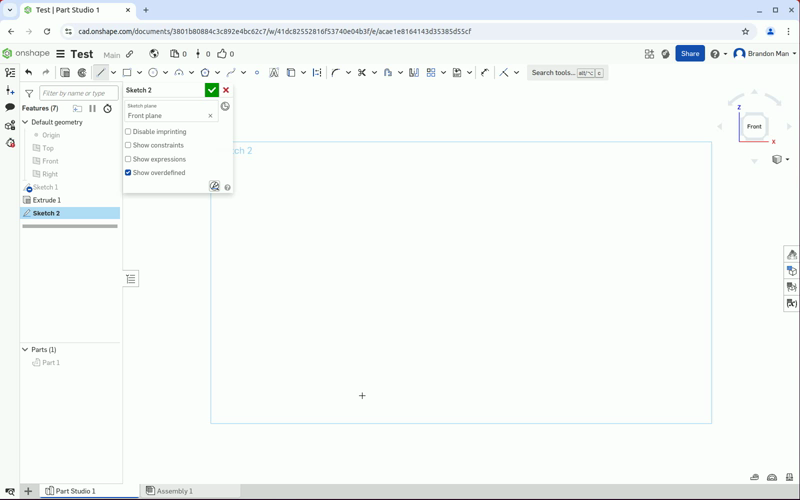
key_down(shift)
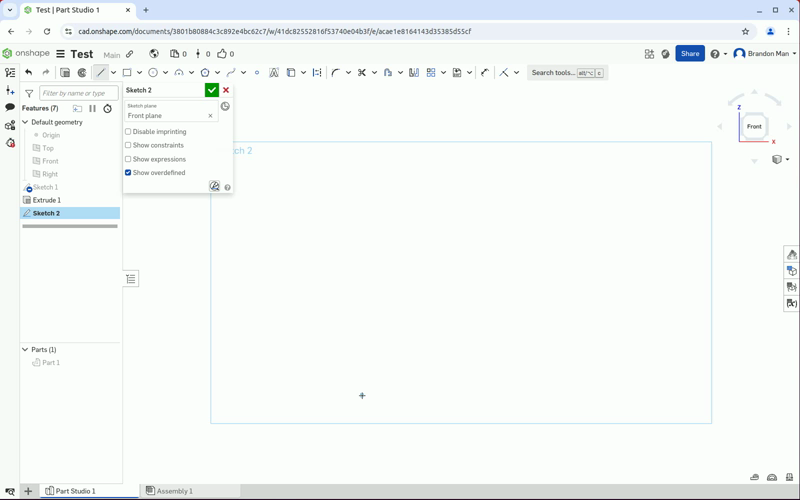
mouse_move(447, 395)
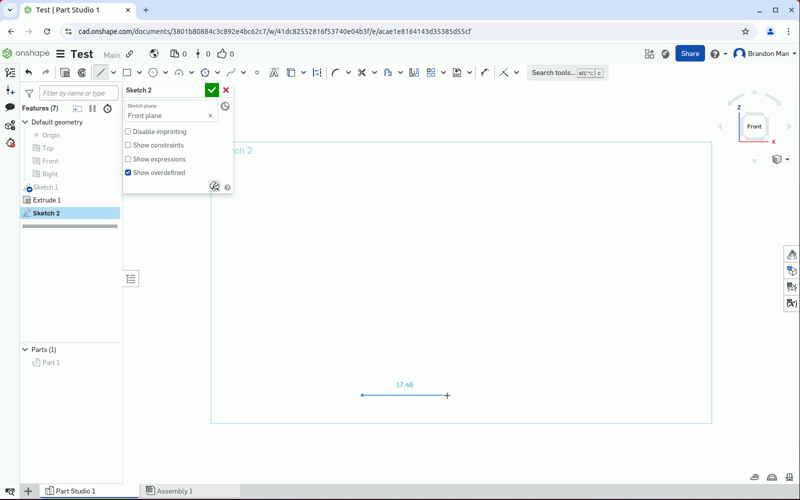
click(447, 395)
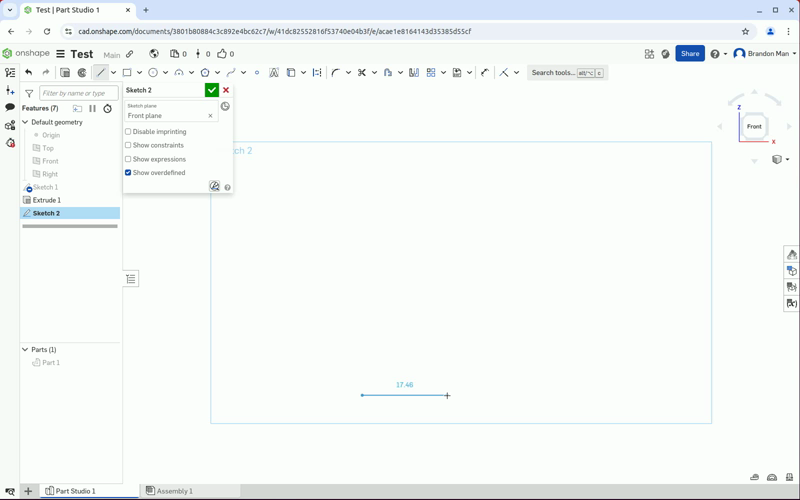
key_up(shift)
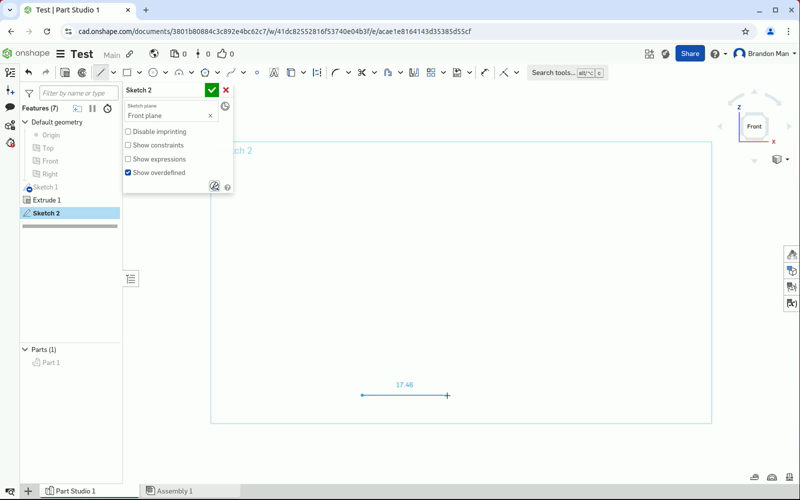
key_down(shift)
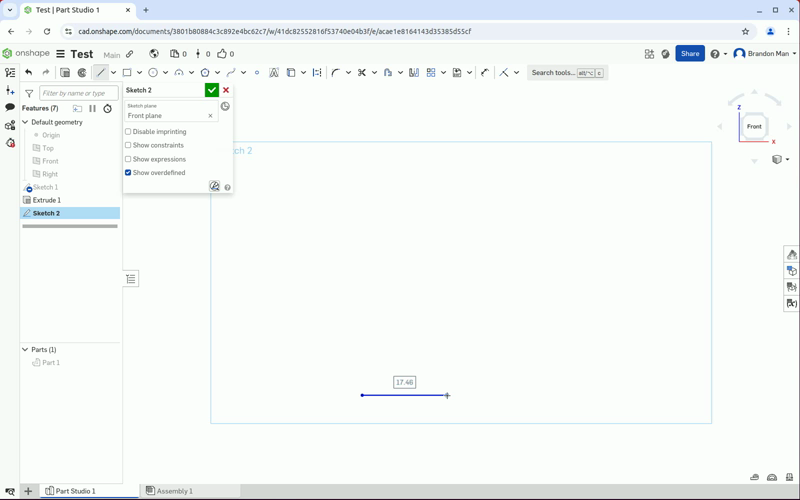
mouse_move(477, 395)
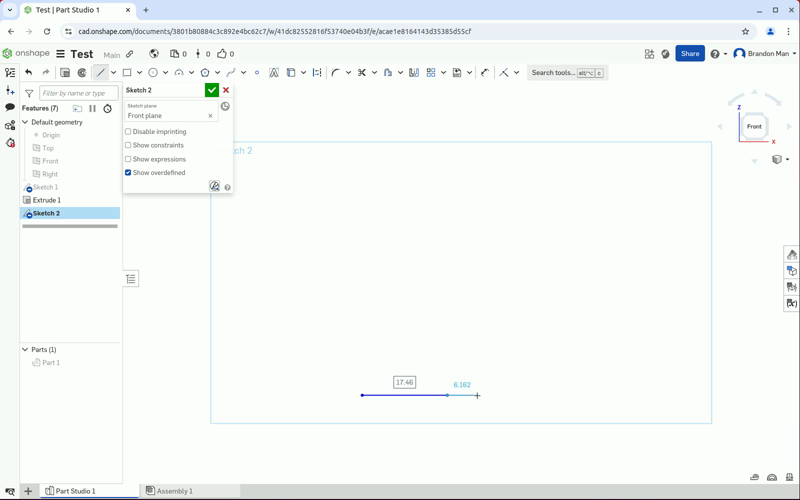
mouse_move(447, 366)
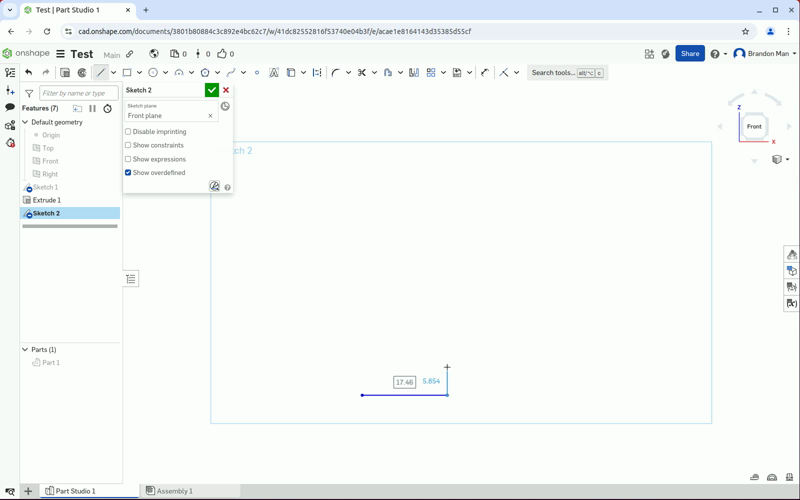
click(447, 366)
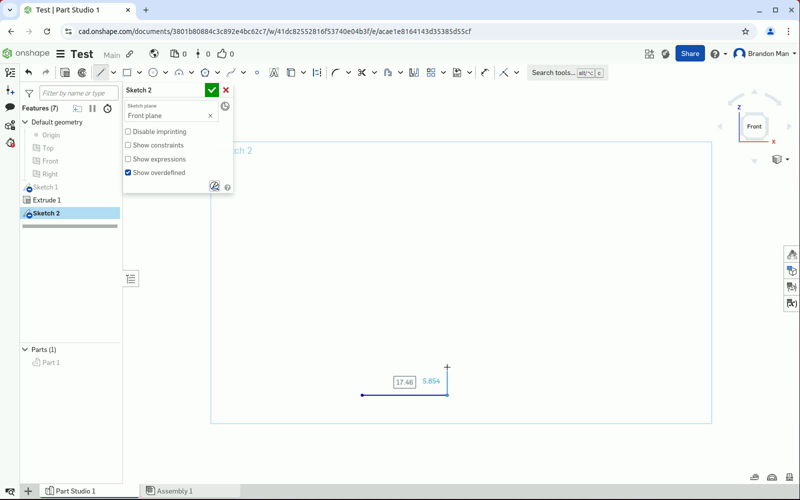
key_up(shift)
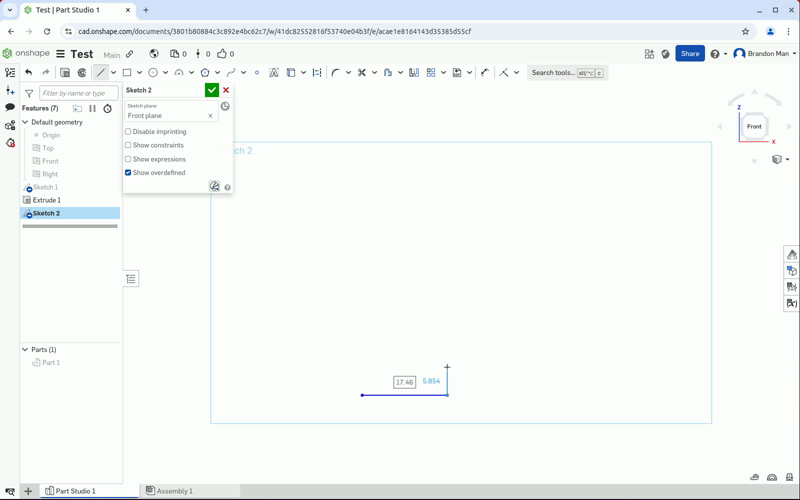
key_down(shift)
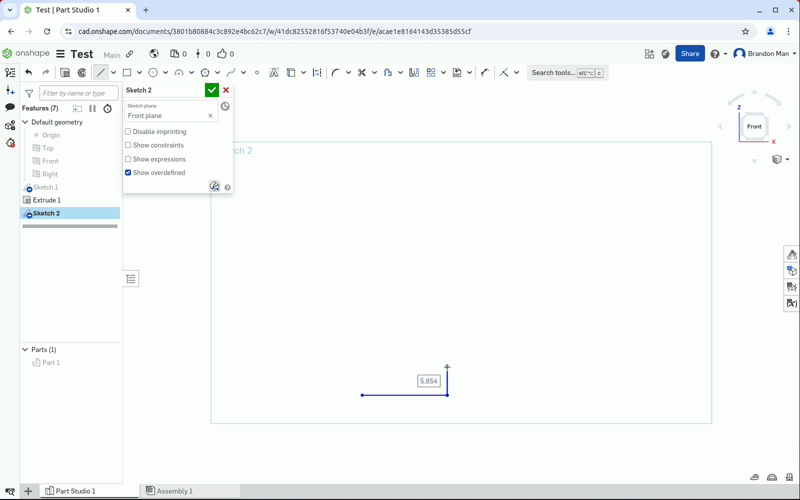
mouse_move(362, 366)
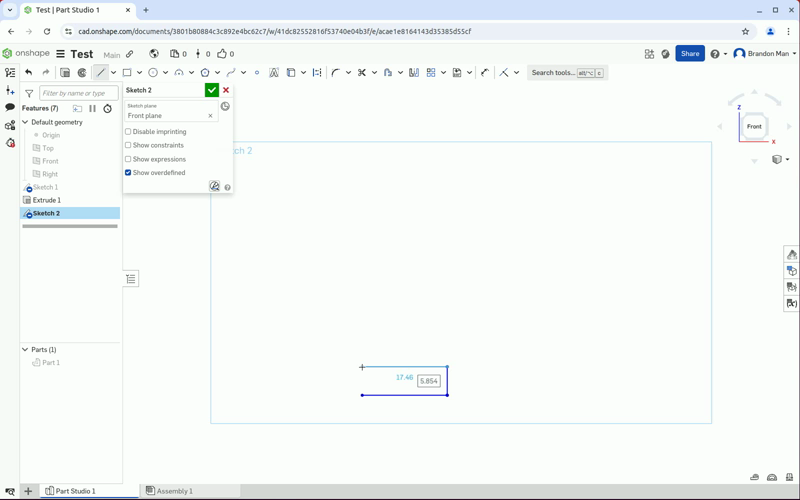
click(362, 366)
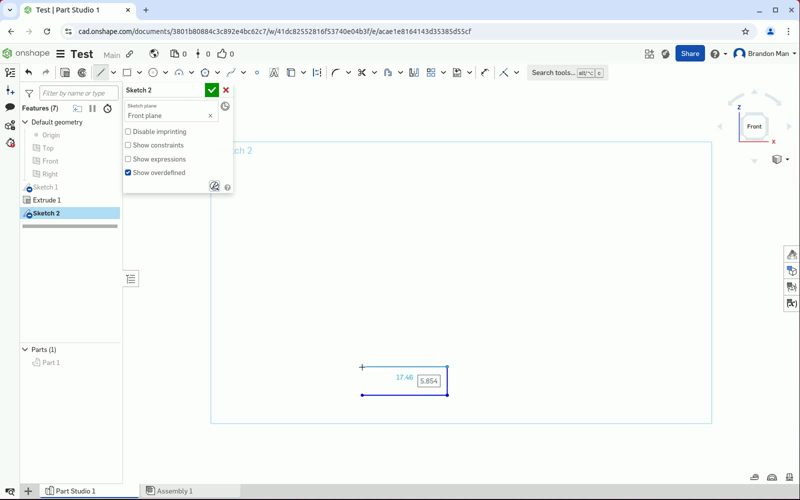
key_up(shift)
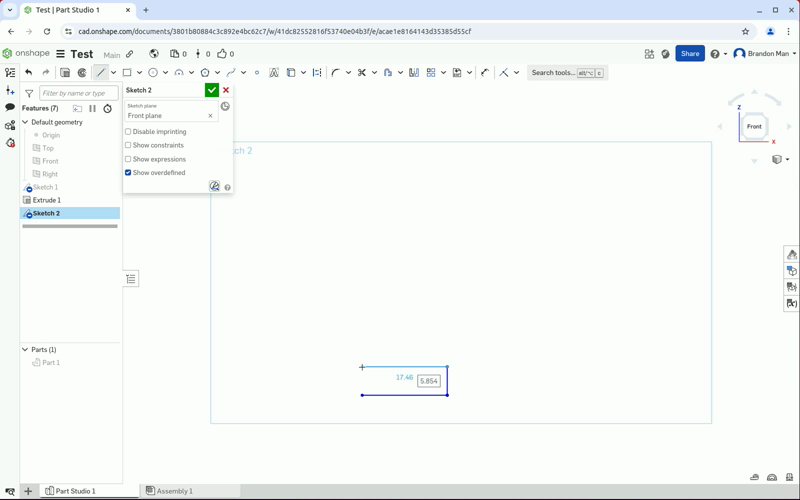
mouse_move(392, 366)
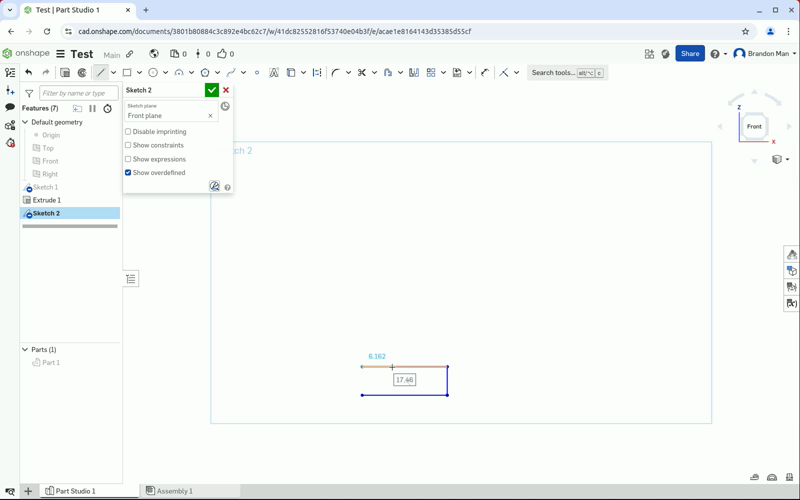
key_down(shift)
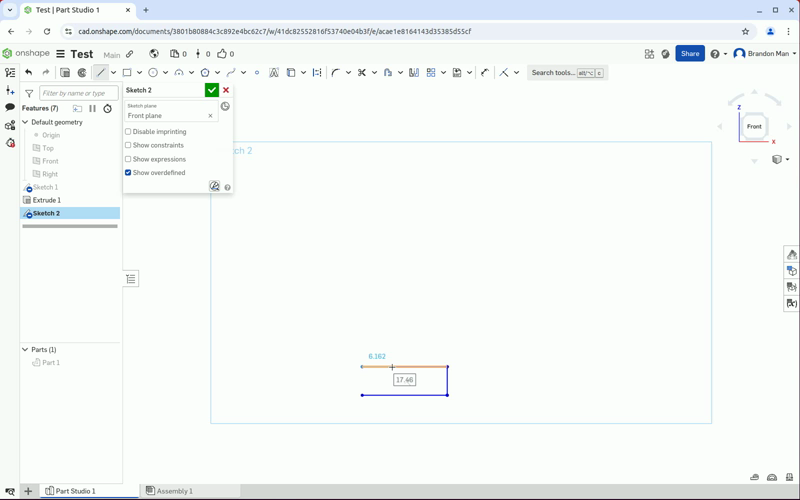
mouse_move(362, 395)
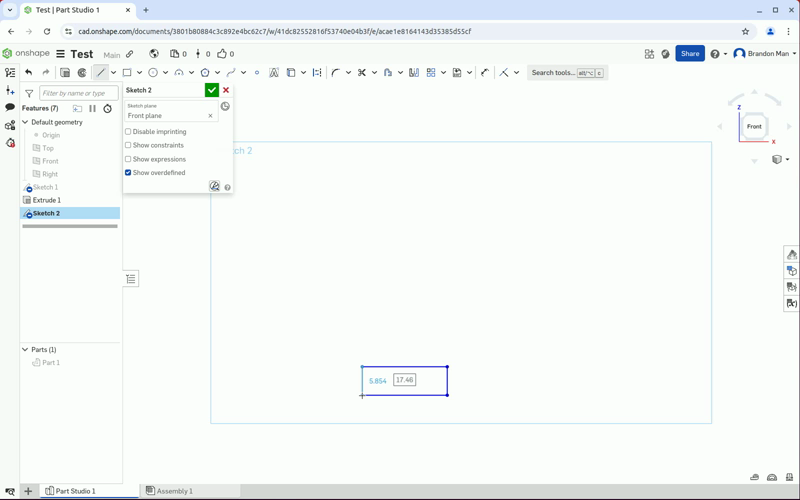
key_up(shift)
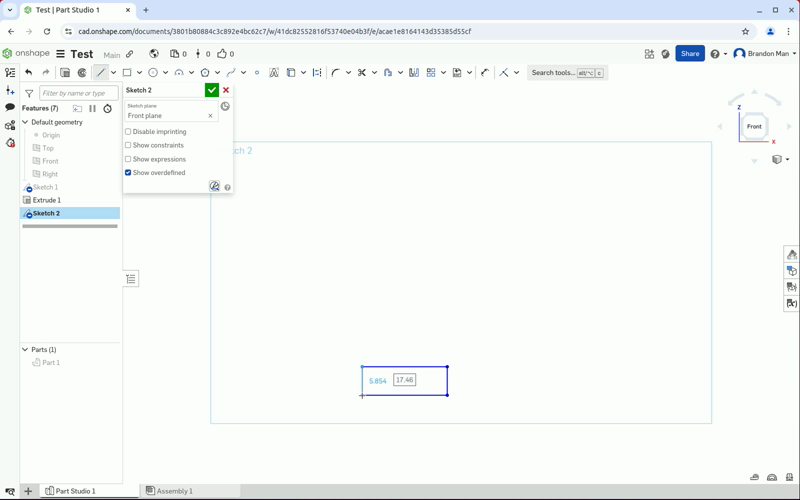
click(362, 395)
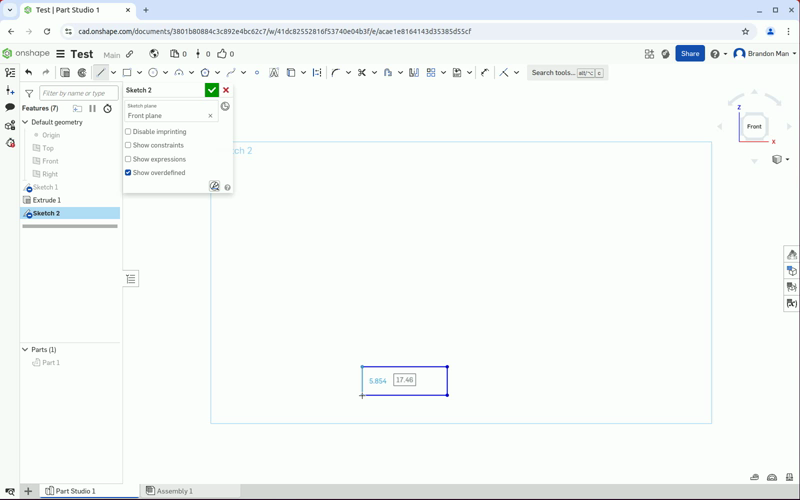
key(esc)
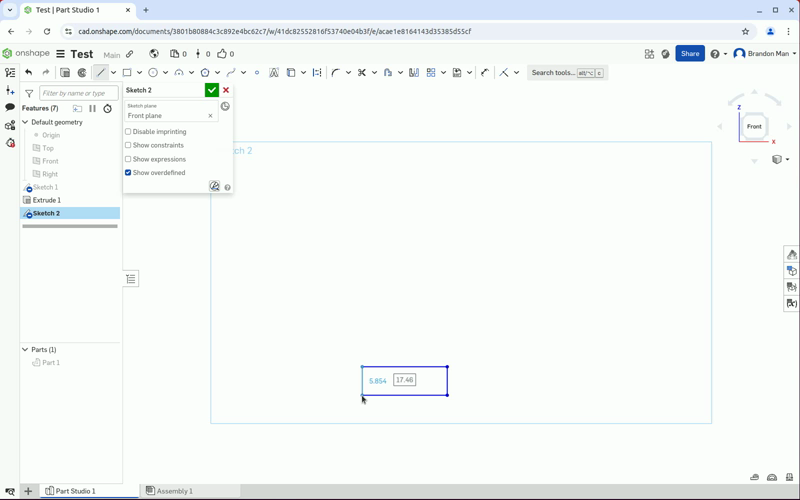
mouse_move(380, 369)
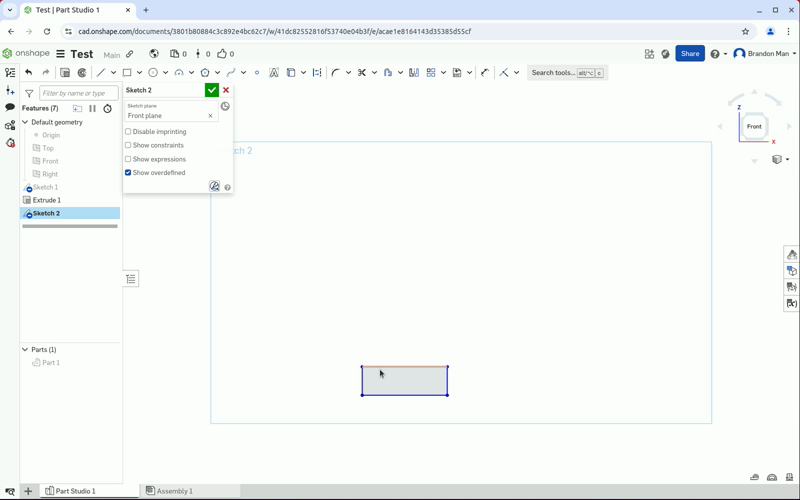
click(380, 369)
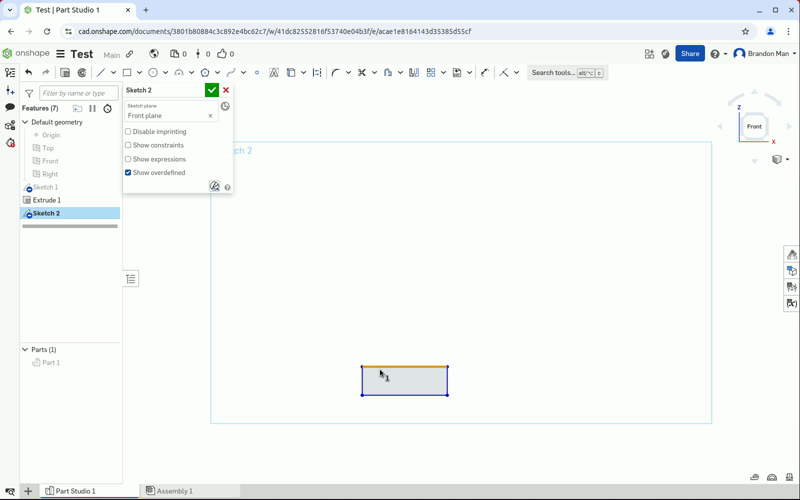
mouse_move(73, 352)
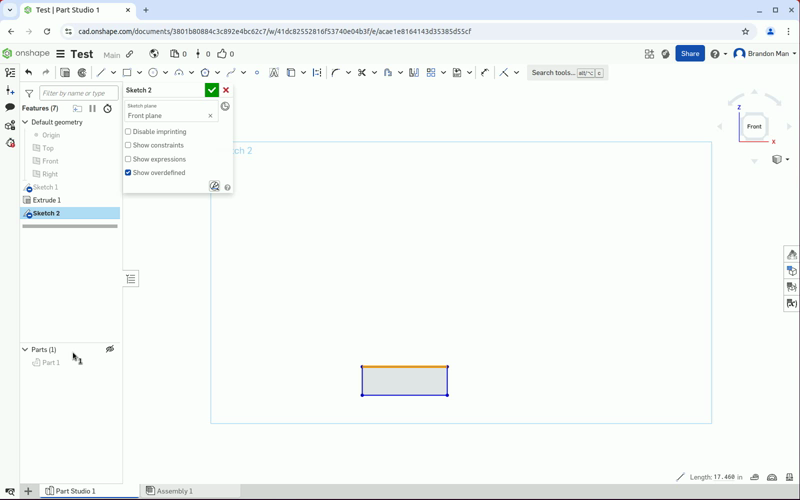
key(shift+y)
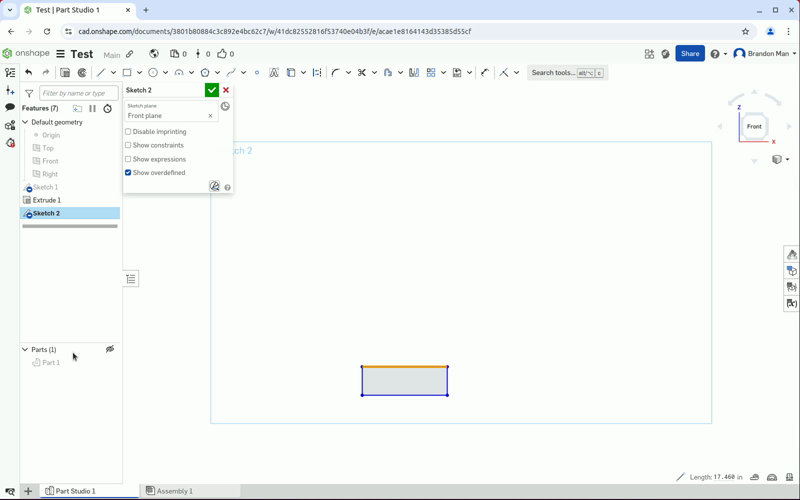
key(shift+e)
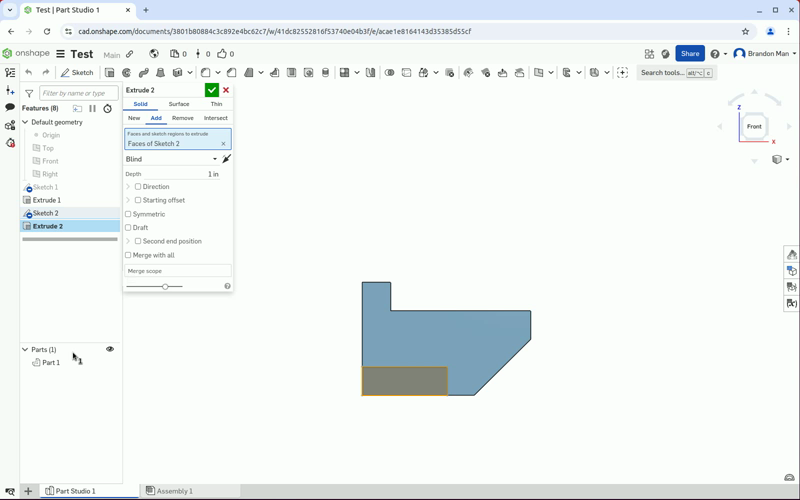
mouse_move(143, 106)
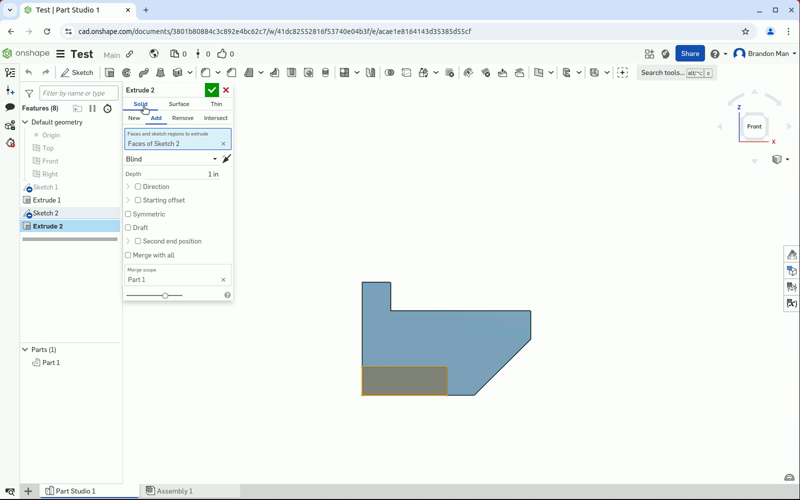
click(143, 106)
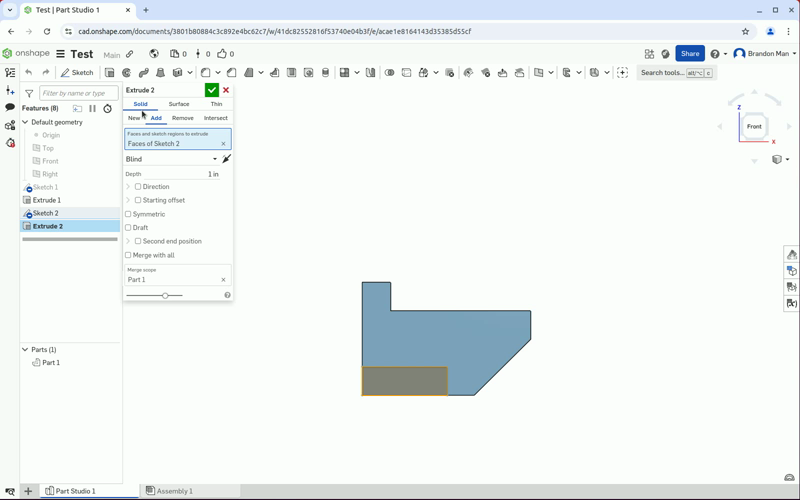
mouse_move(137, 120)
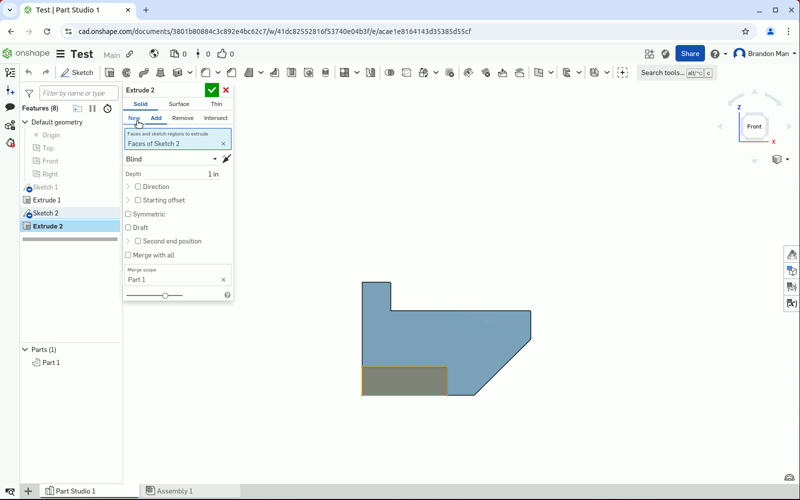
click(137, 120)
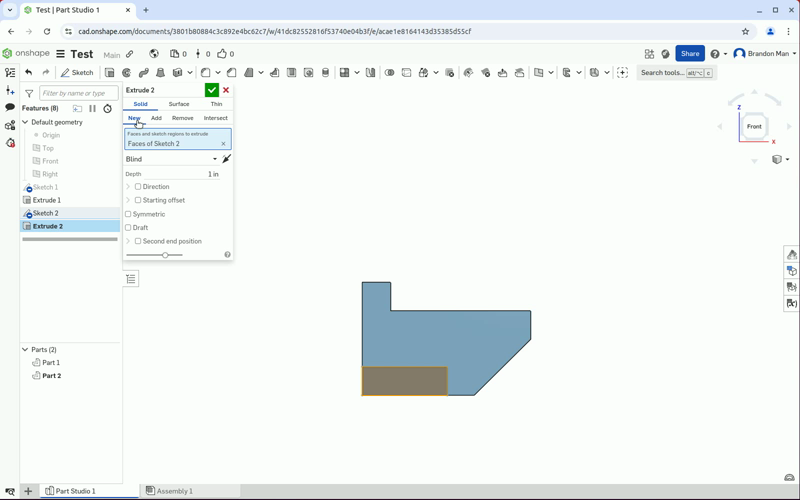
key(tab, 4)
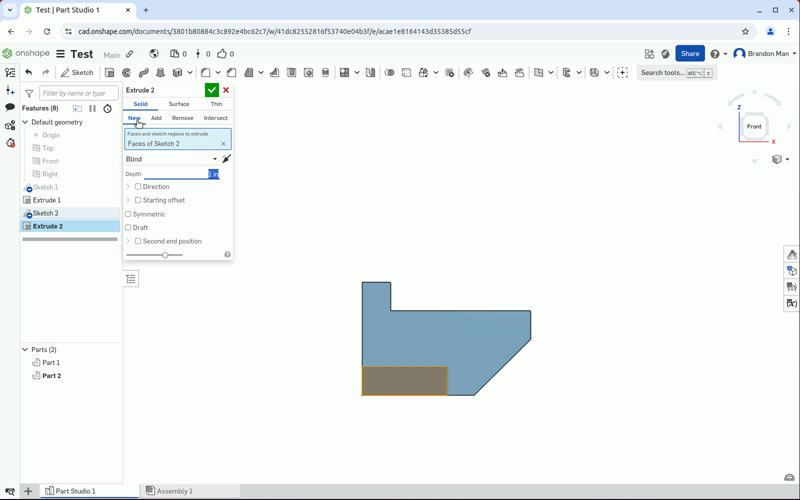
text(11.554)
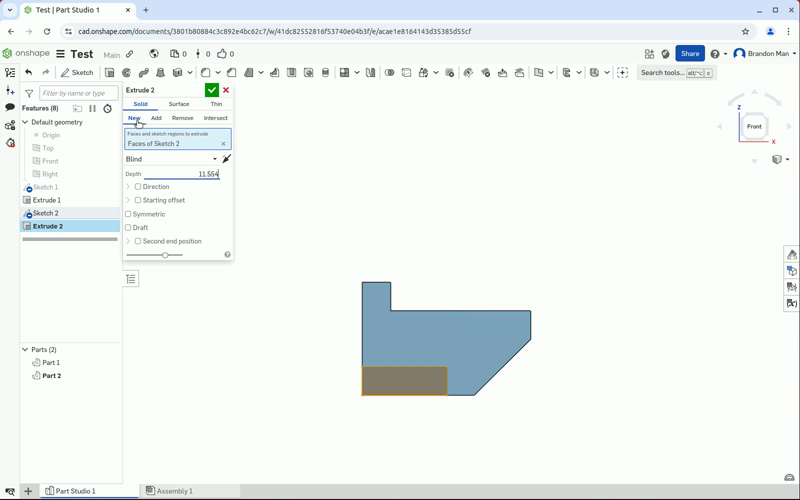
key(enter)
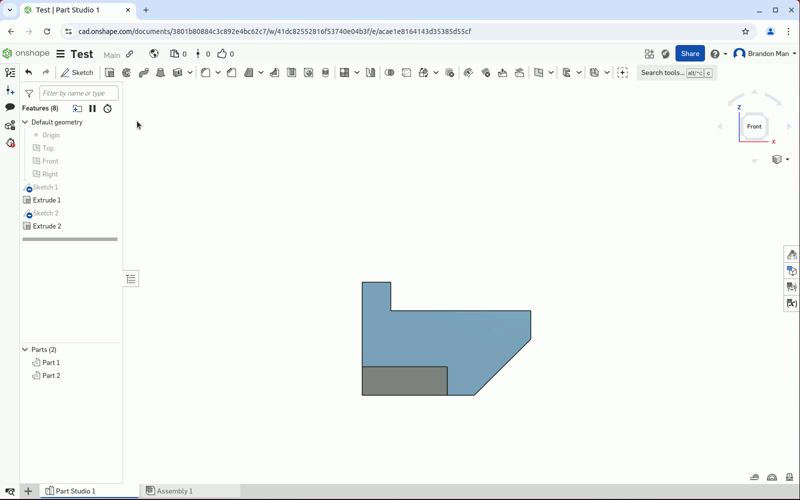
key(shift+h)
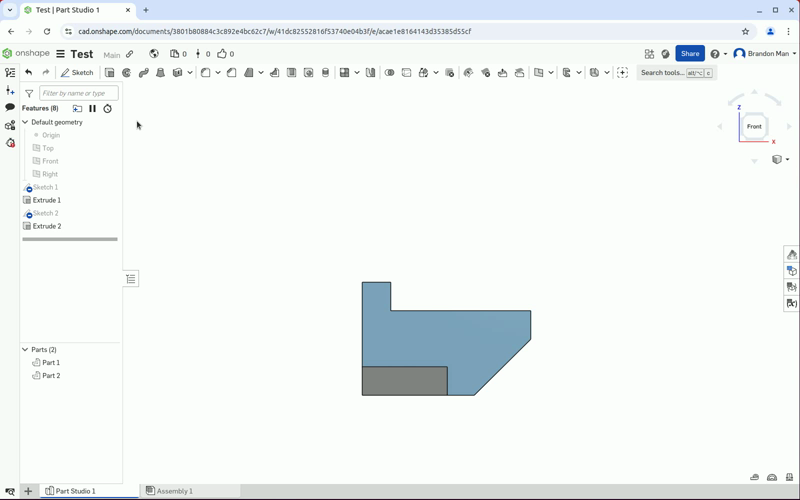
key(shift+h)
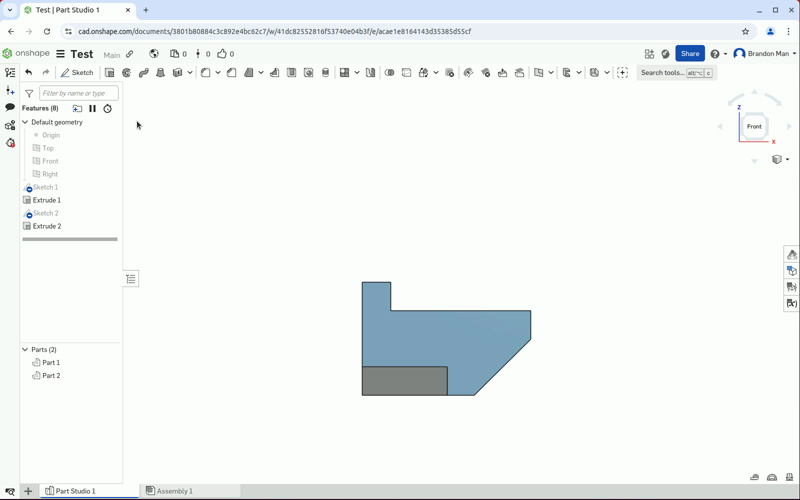
mouse_move(73, 189)
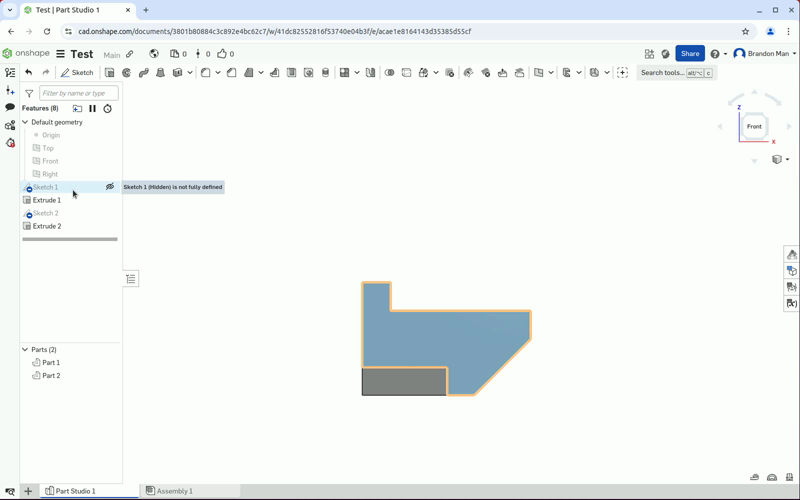
click(73, 189)
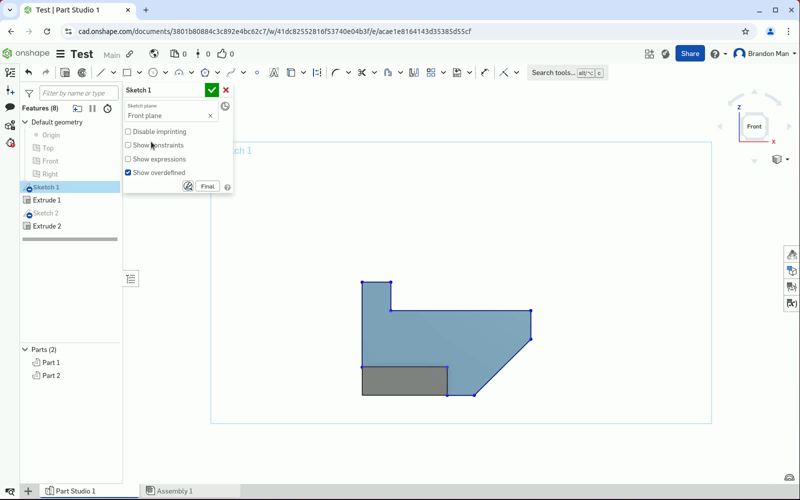
mouse_move(229, 92)
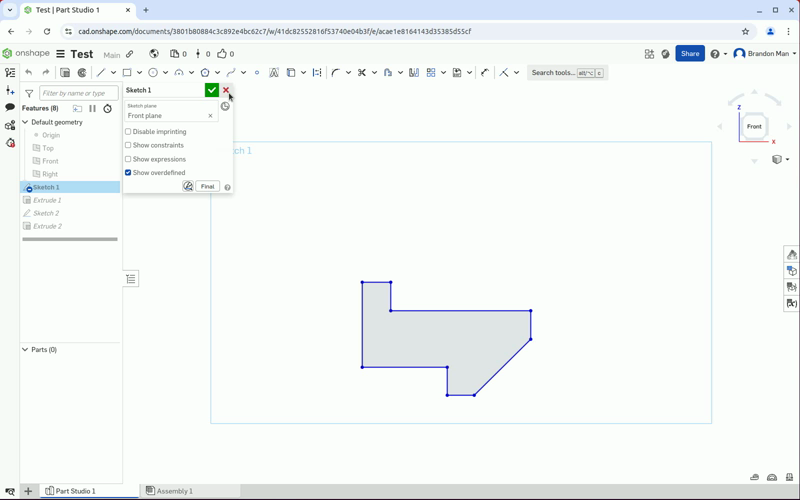
click(229, 92)
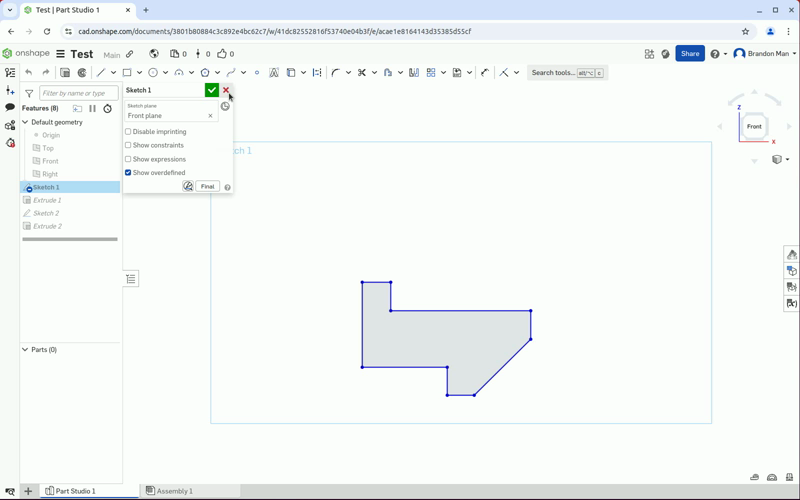
key(shift+s)
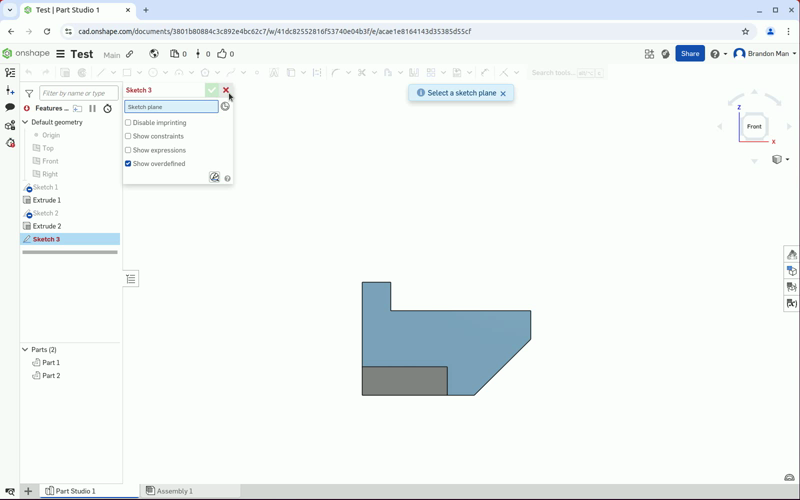
mouse_move(73, 163)
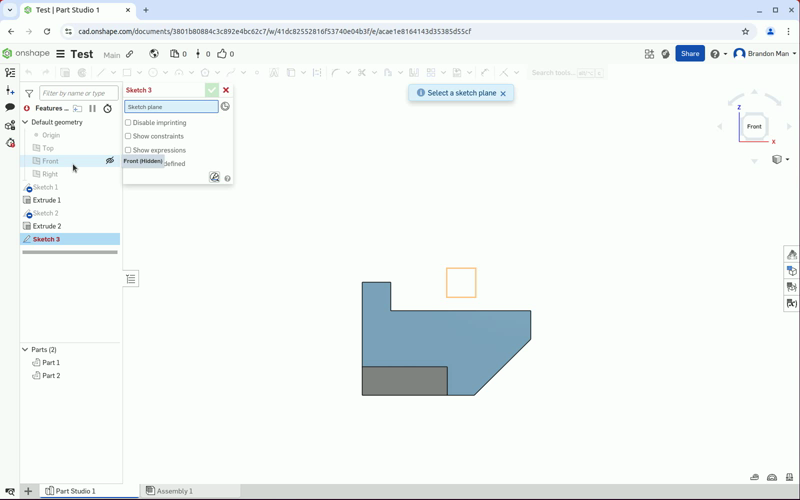
click(73, 163)
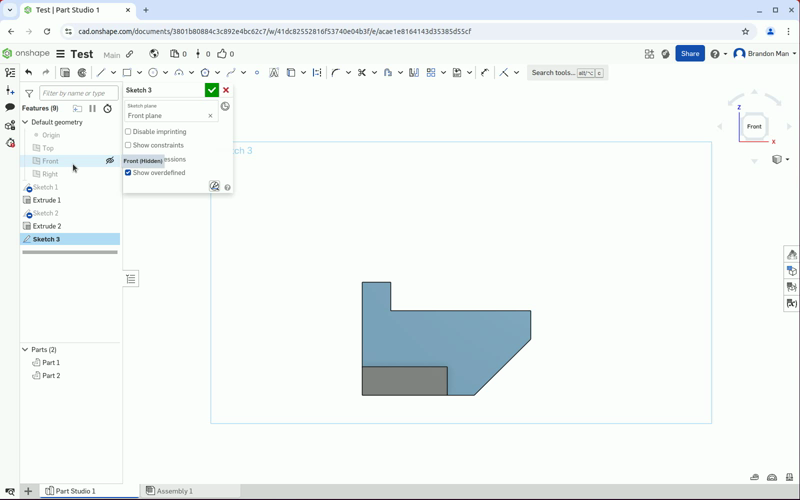
mouse_move(73, 352)
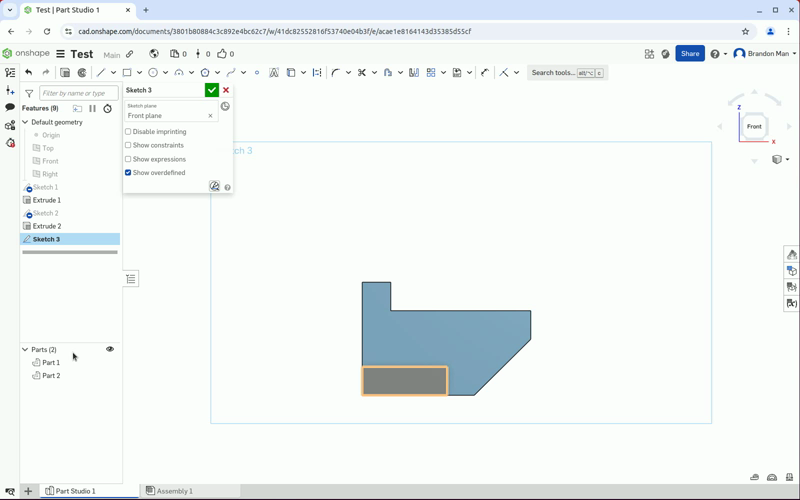
key(y)
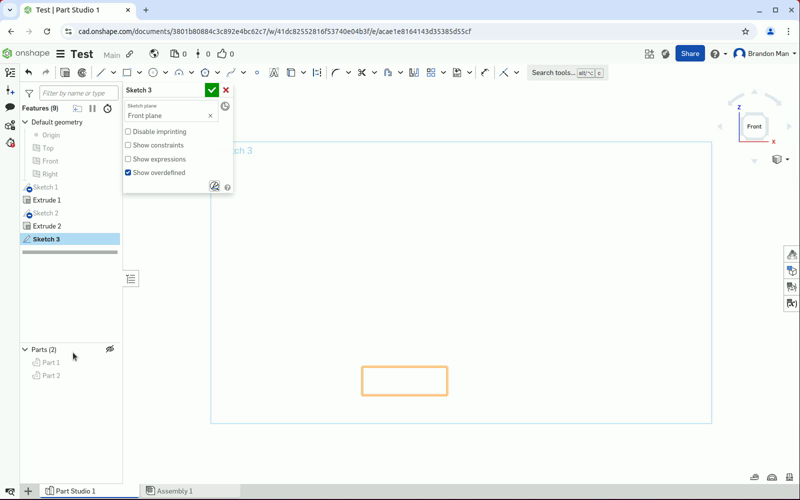
key(l)
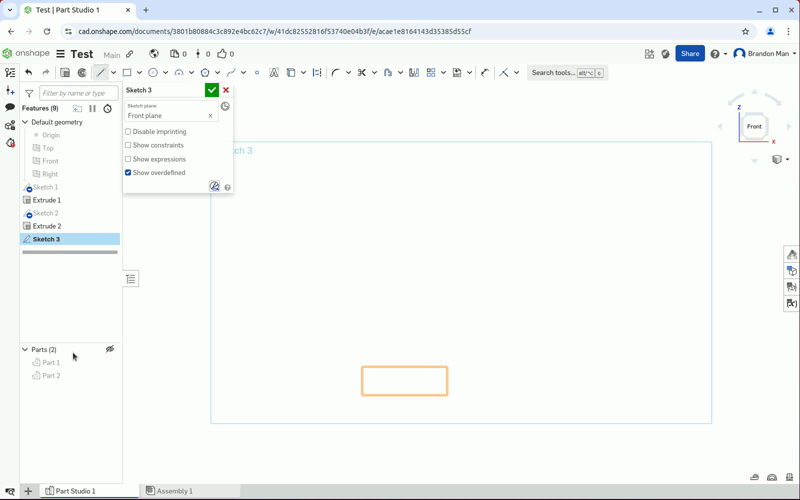
key_down(shift)
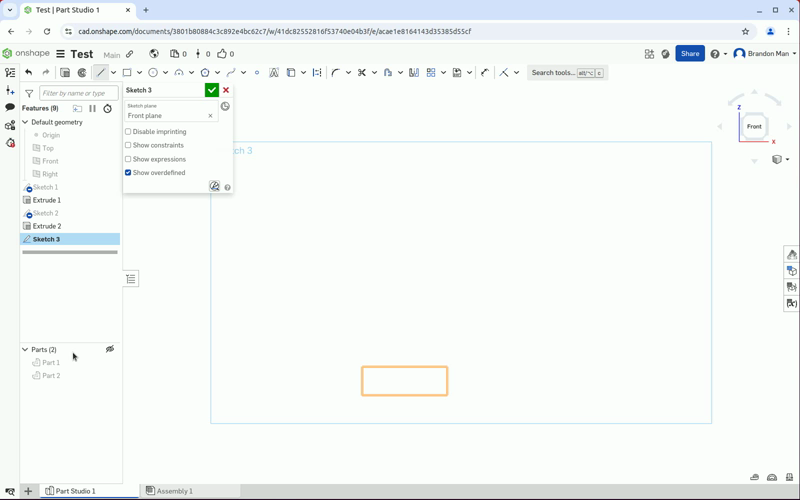
mouse_move(390, 311)
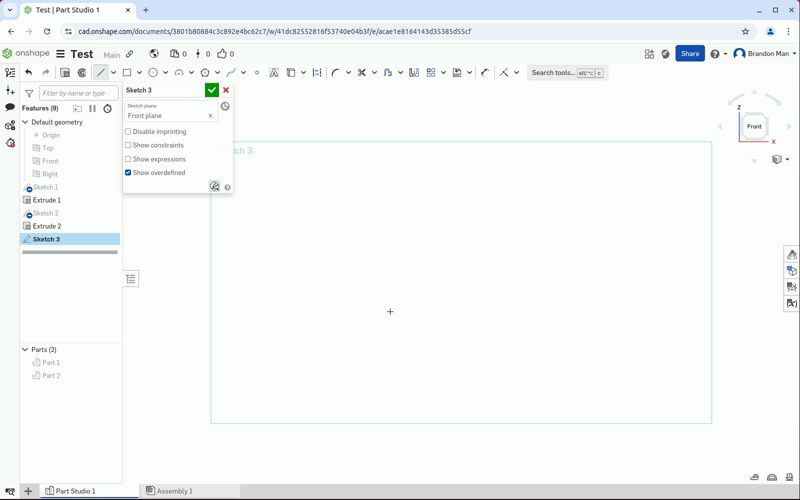
click(390, 311)
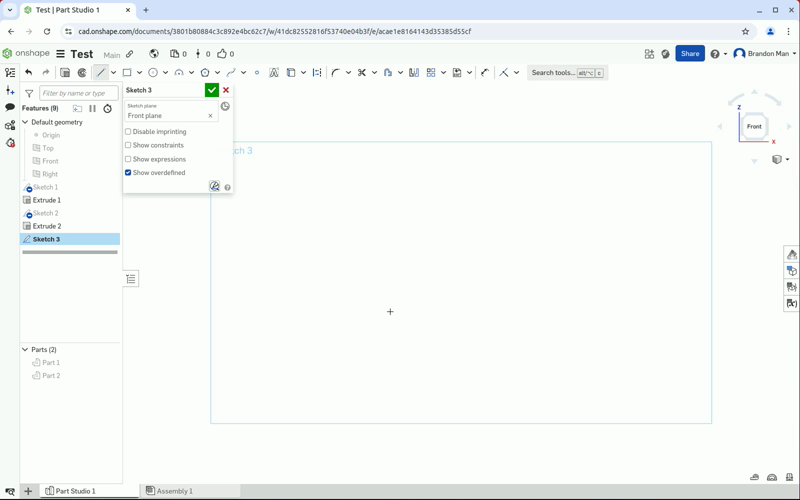
key_up(shift)
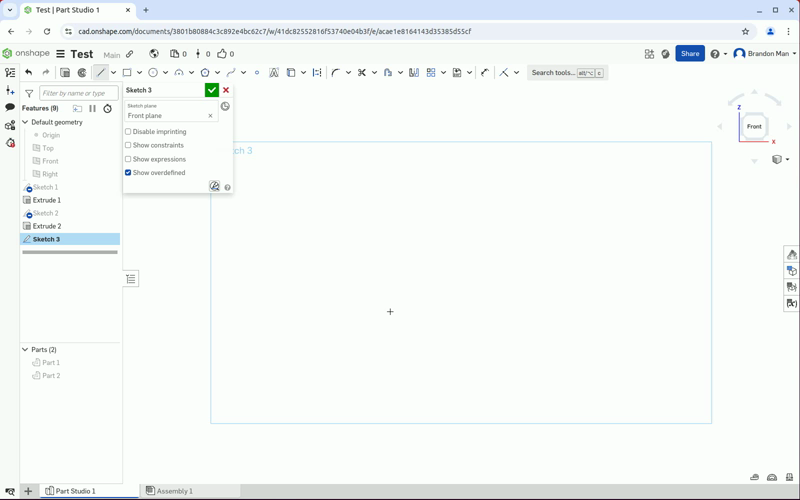
key_down(shift)
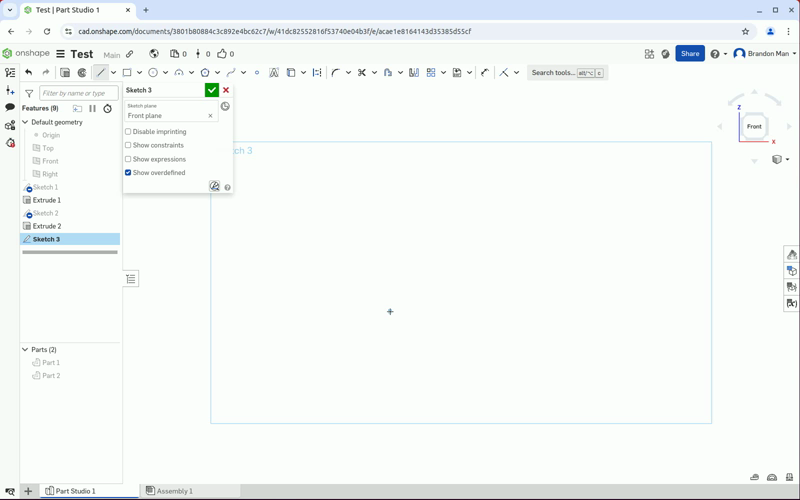
mouse_move(530, 311)
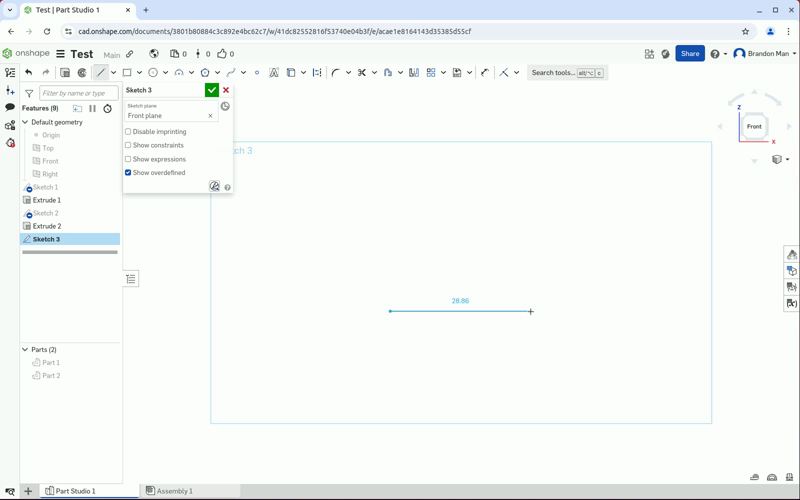
click(530, 311)
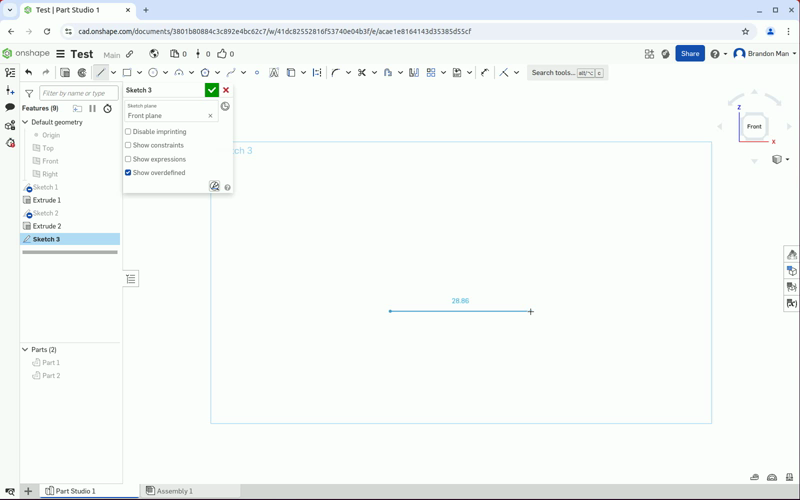
key_up(shift)
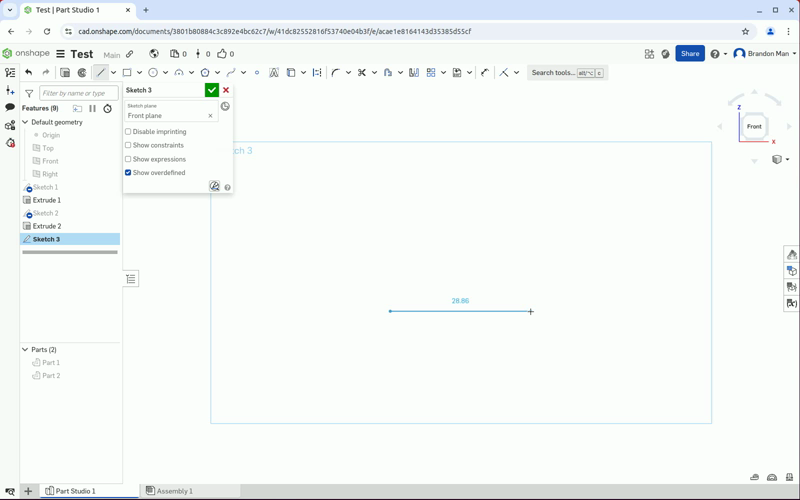
key_down(shift)
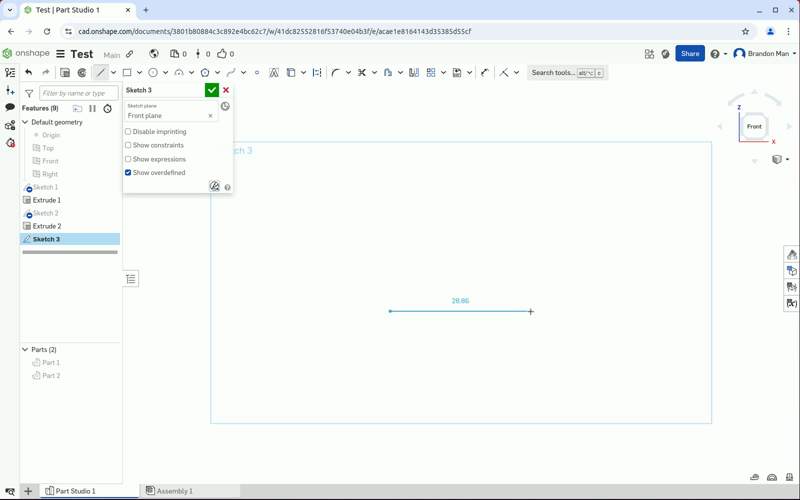
mouse_move(560, 311)
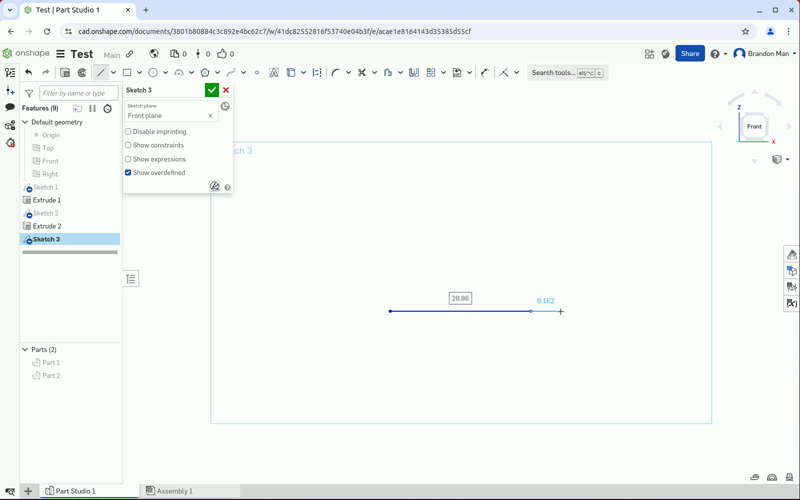
mouse_move(530, 282)
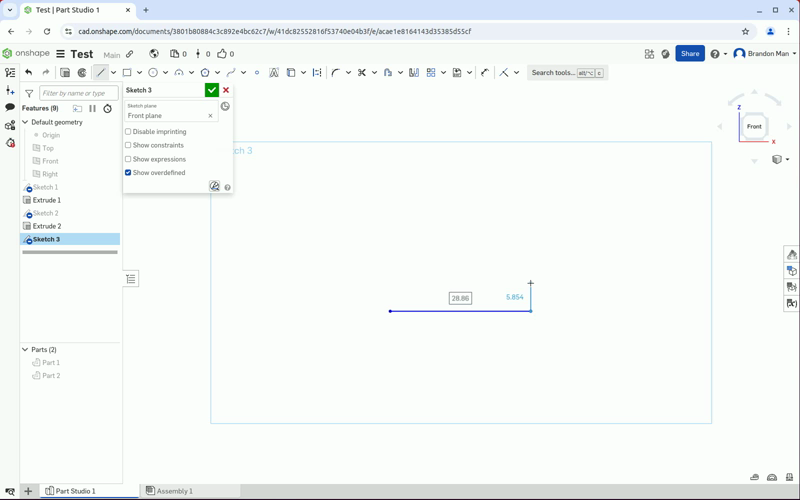
click(530, 282)
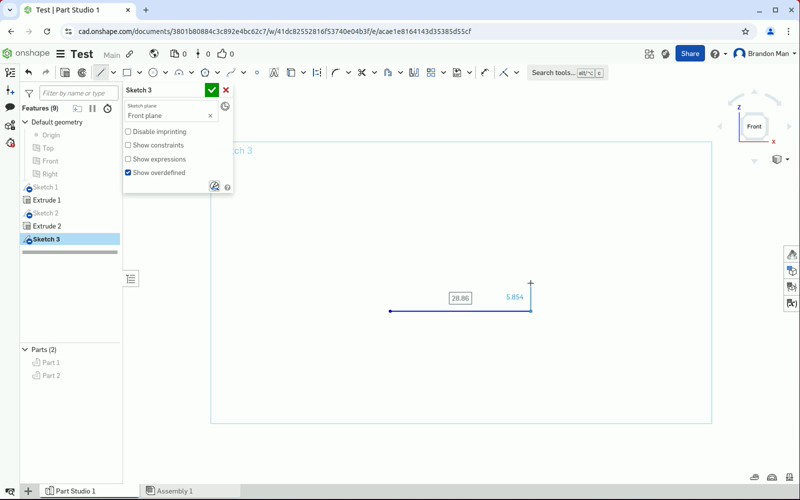
key_up(shift)
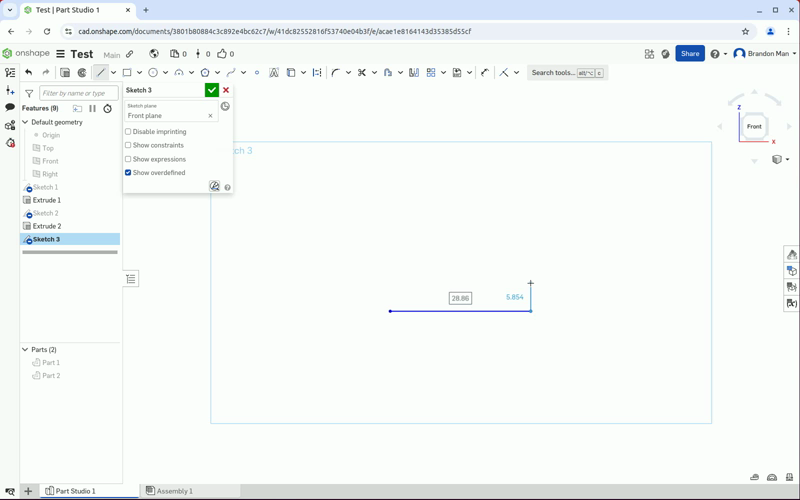
key_down(shift)
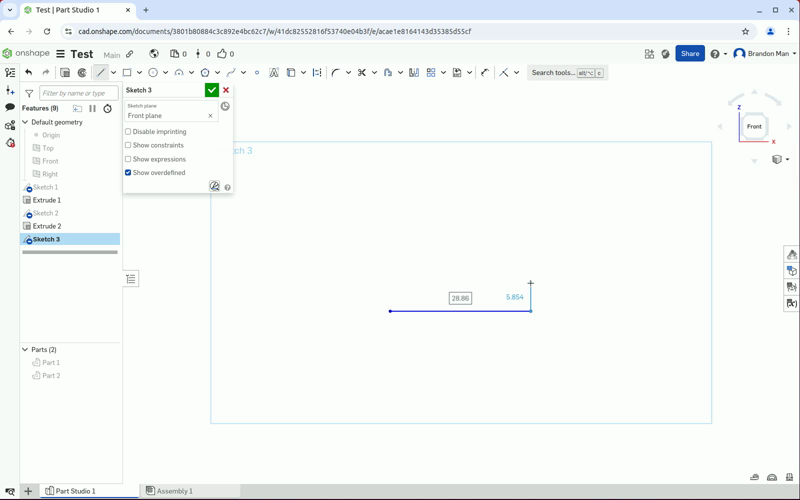
mouse_move(390, 282)
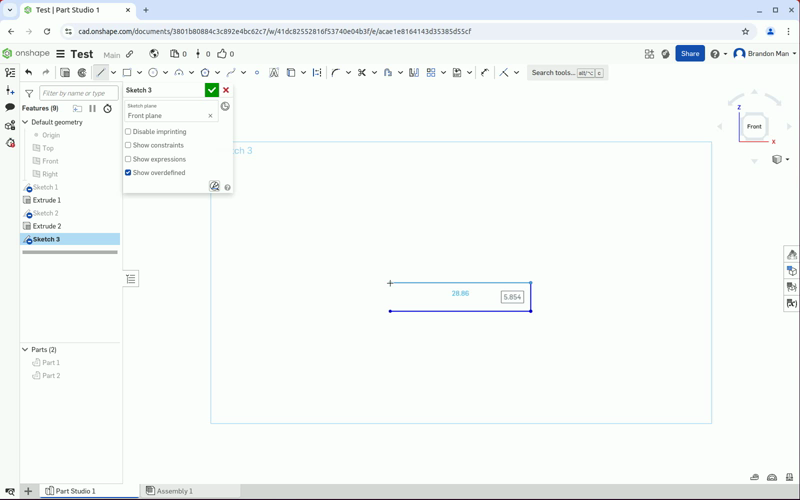
click(390, 282)
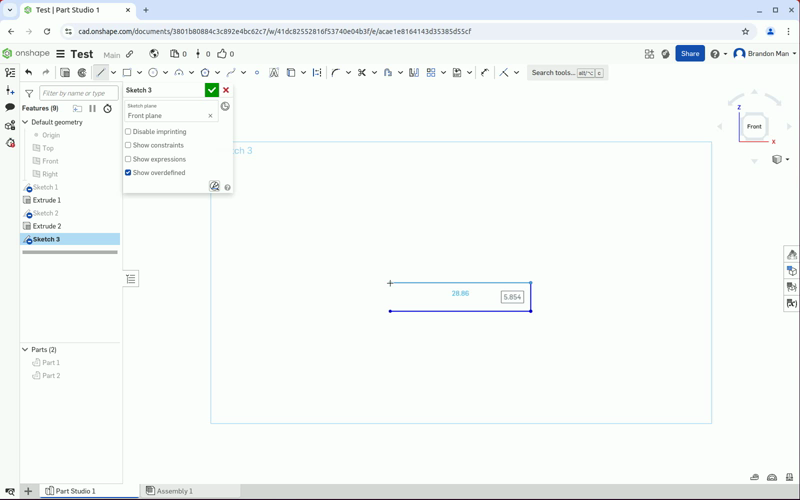
key_up(shift)
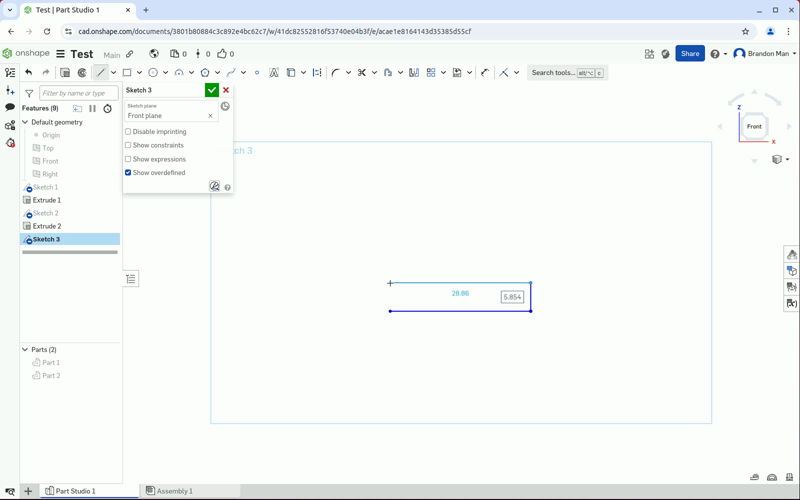
mouse_move(420, 282)
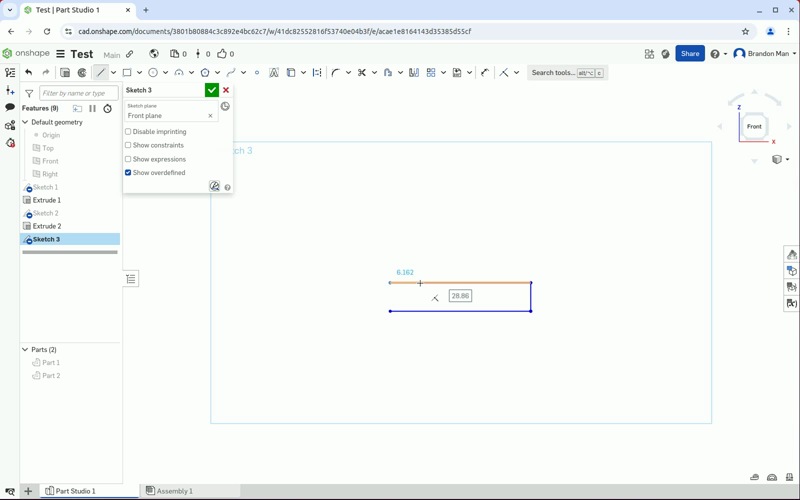
key_down(shift)
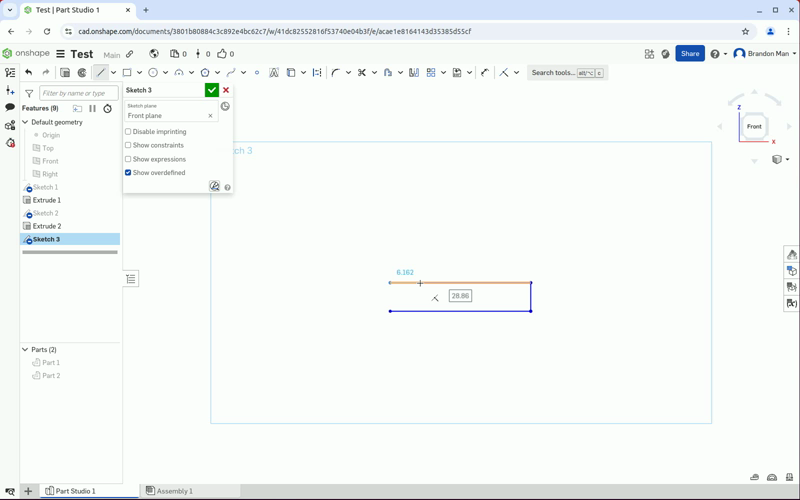
mouse_move(390, 311)
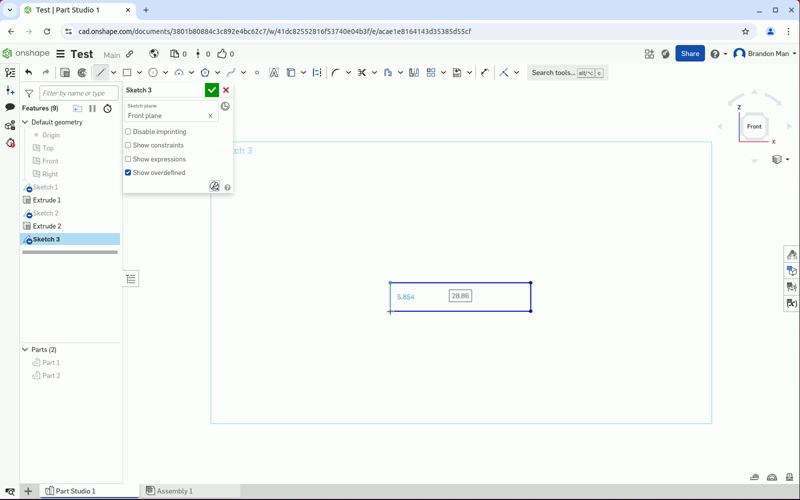
key_up(shift)
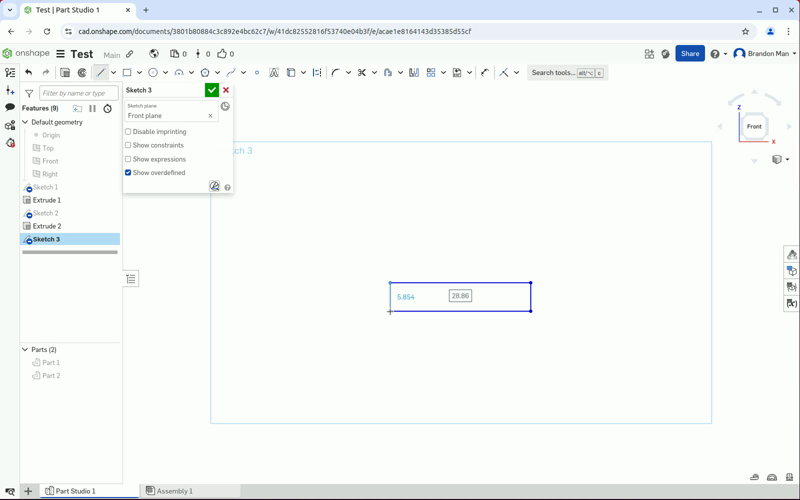
click(390, 311)
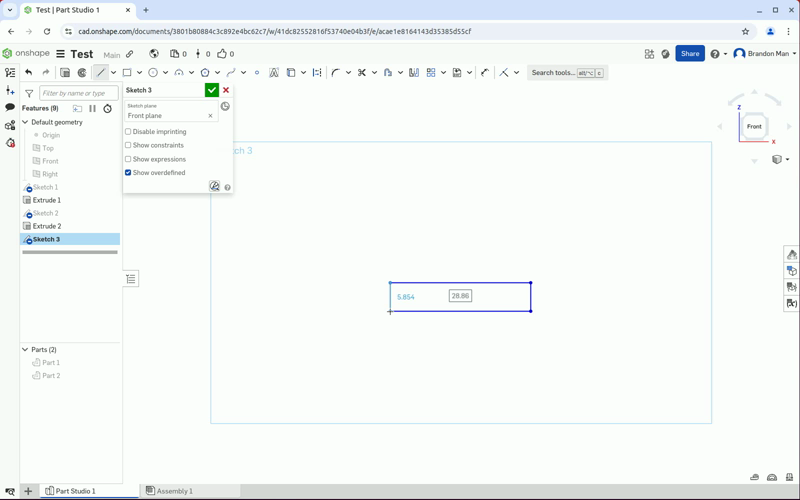
key(esc)
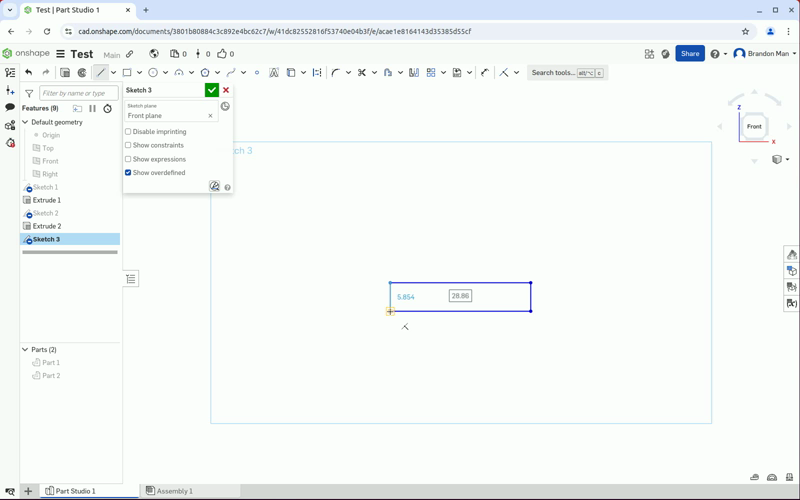
mouse_move(402, 304)
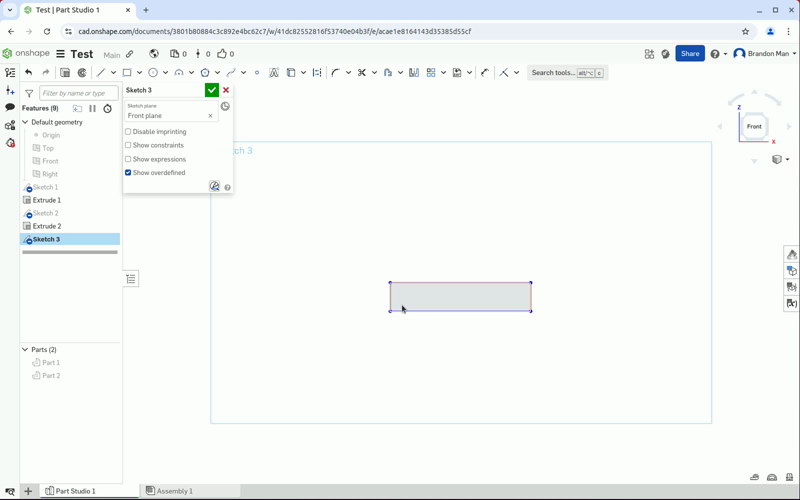
click(402, 304)
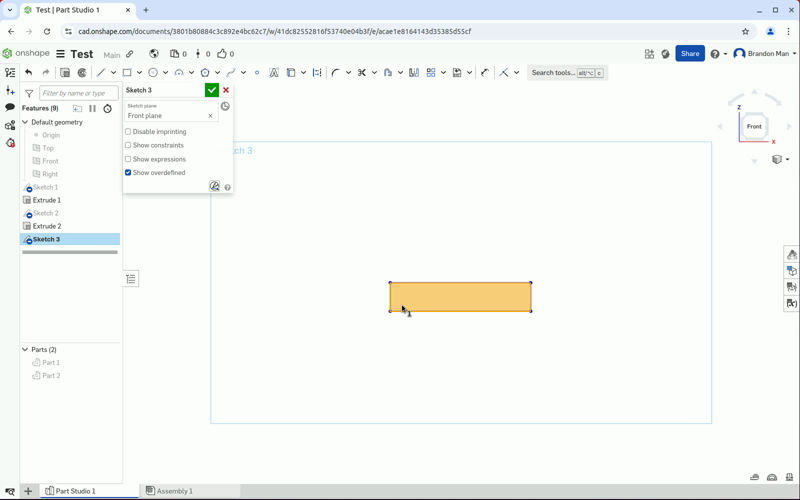
mouse_move(73, 352)
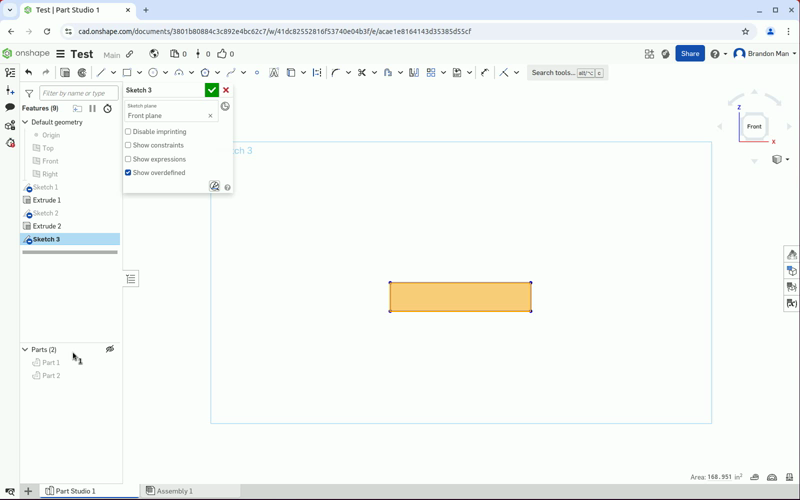
key(shift+y)
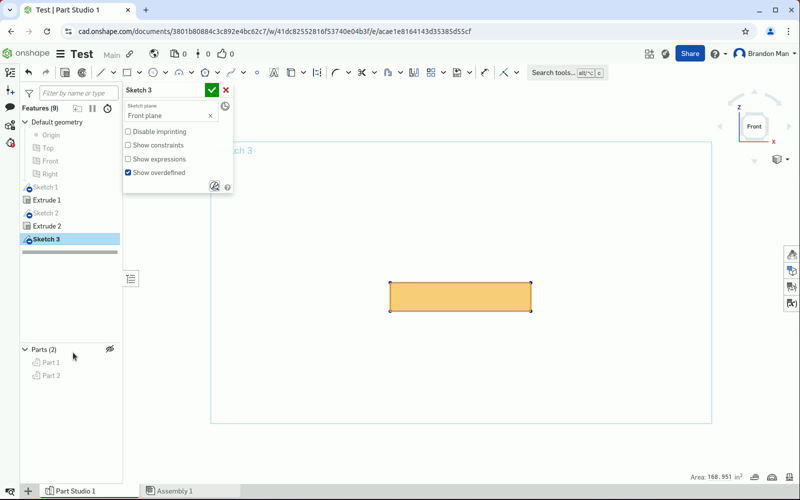
key(shift+e)
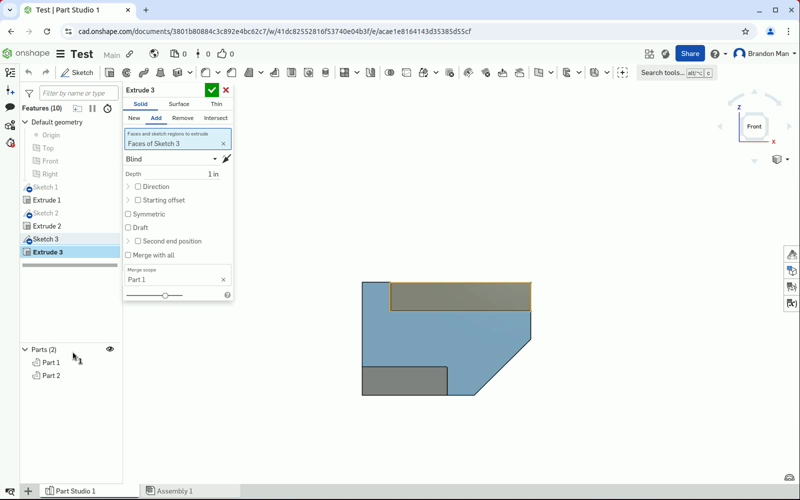
mouse_move(143, 106)
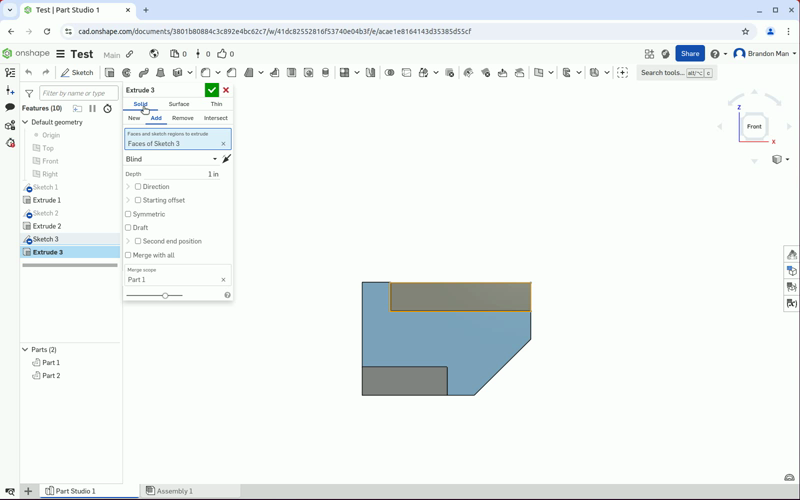
click(143, 106)
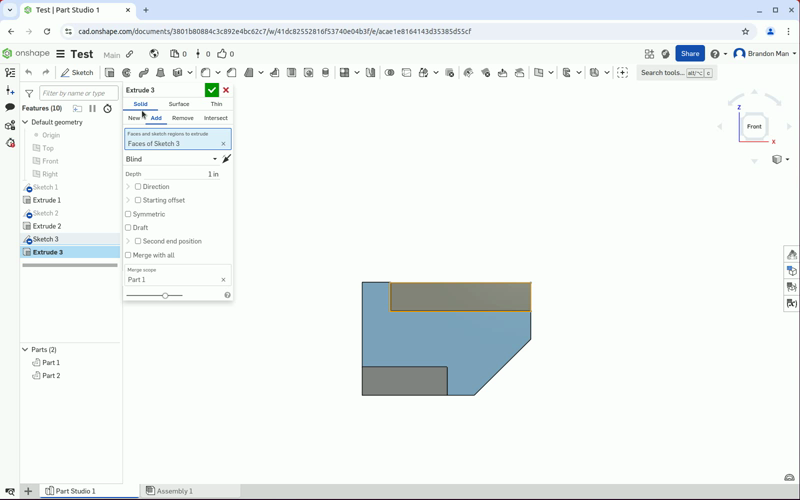
mouse_move(137, 120)
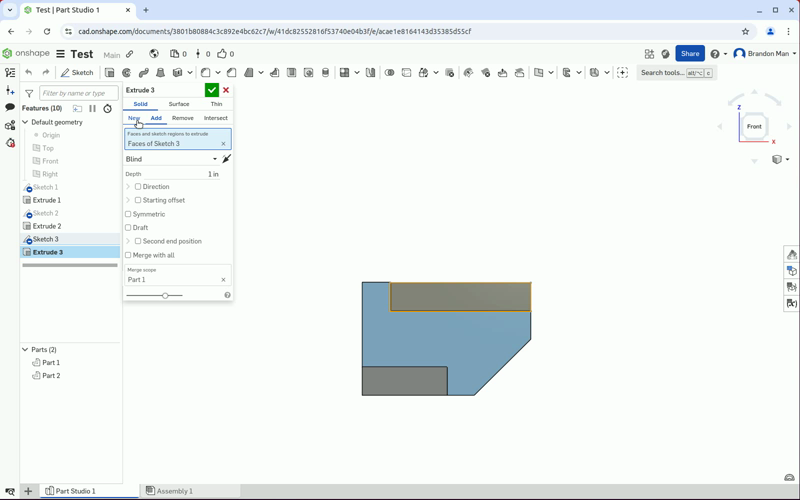
click(137, 120)
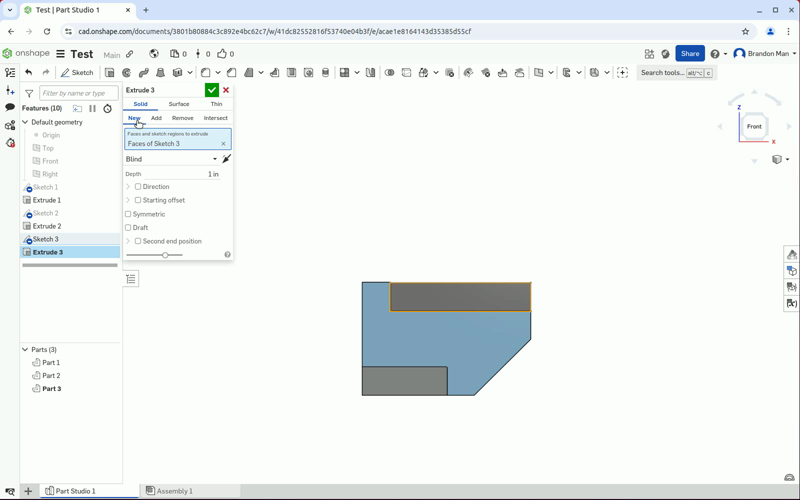
key(tab, 4)
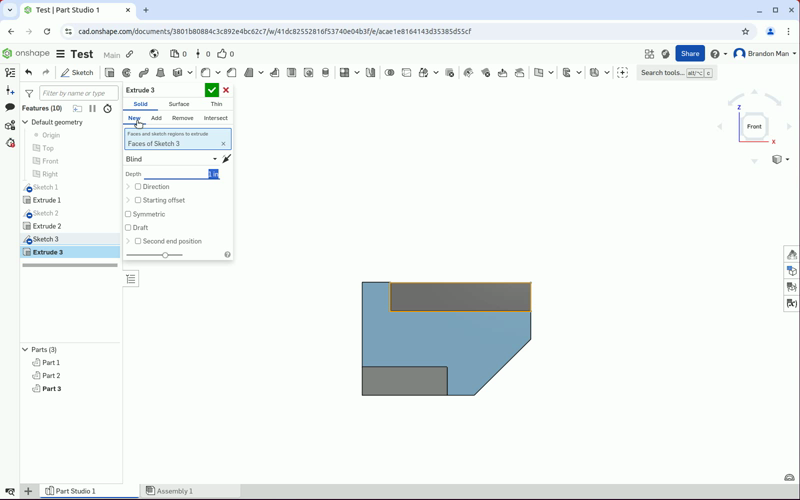
text(23.108)
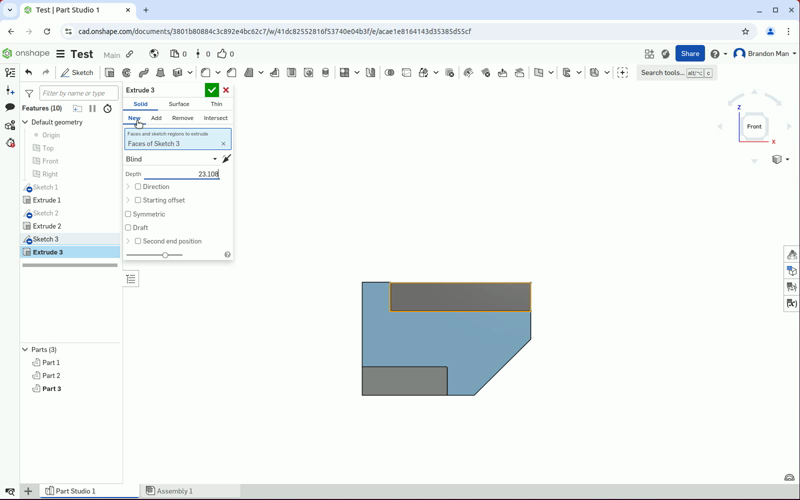
key(enter)
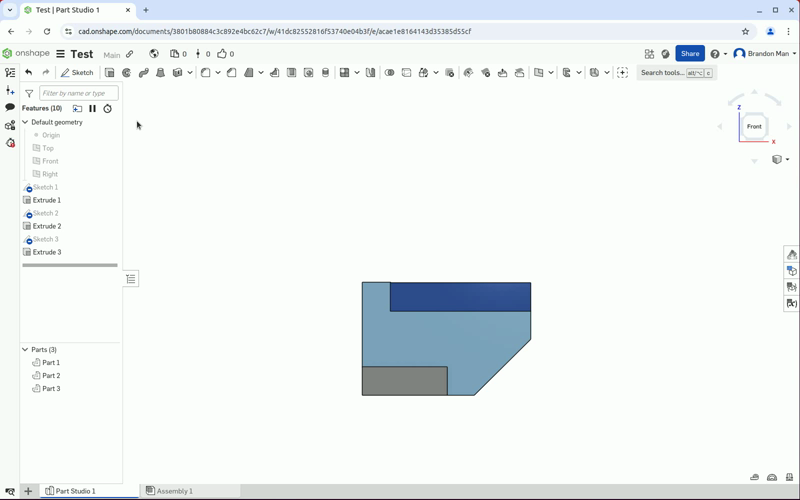
key(shift+h)
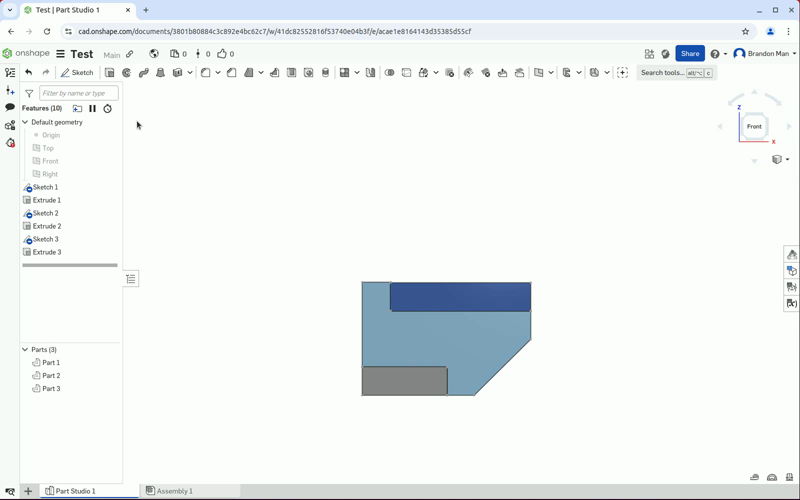
key(shift+h)
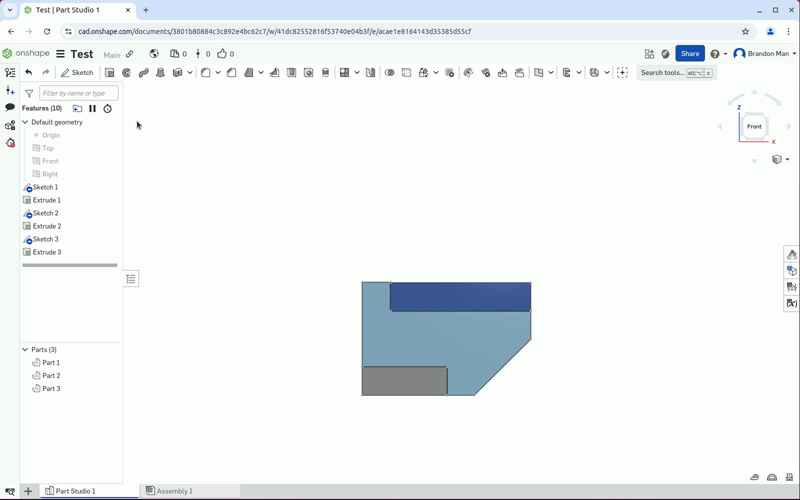
key(shift+7)
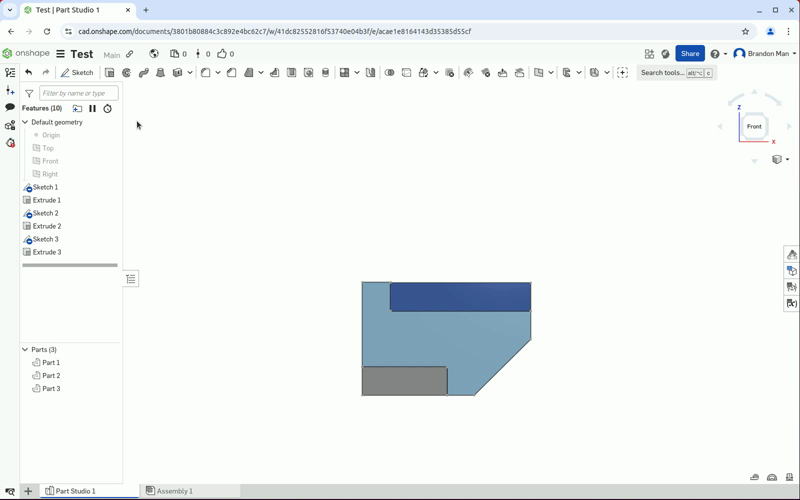
key(left, 2)
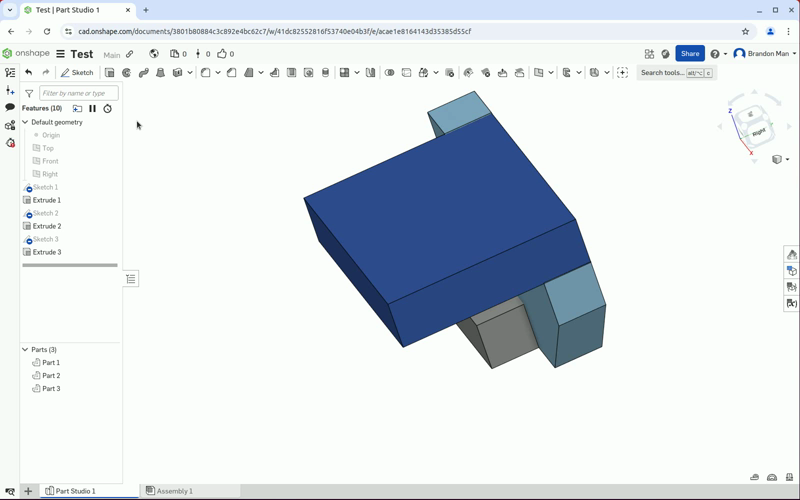
key(down, 2)
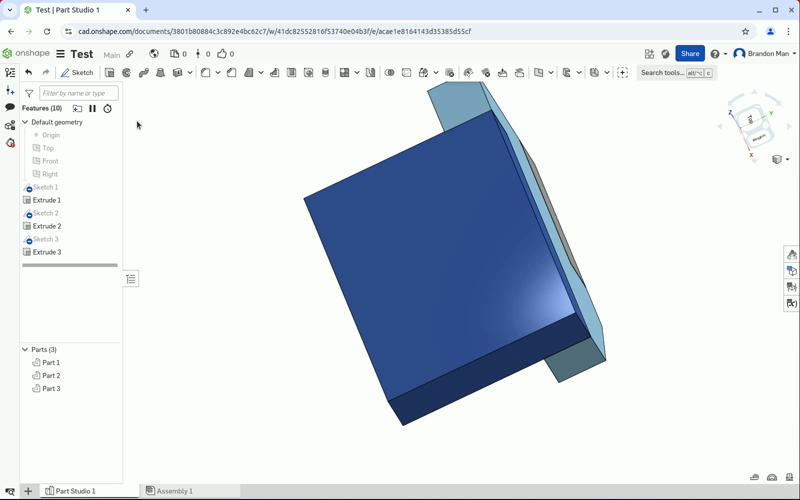
key(up, 2)
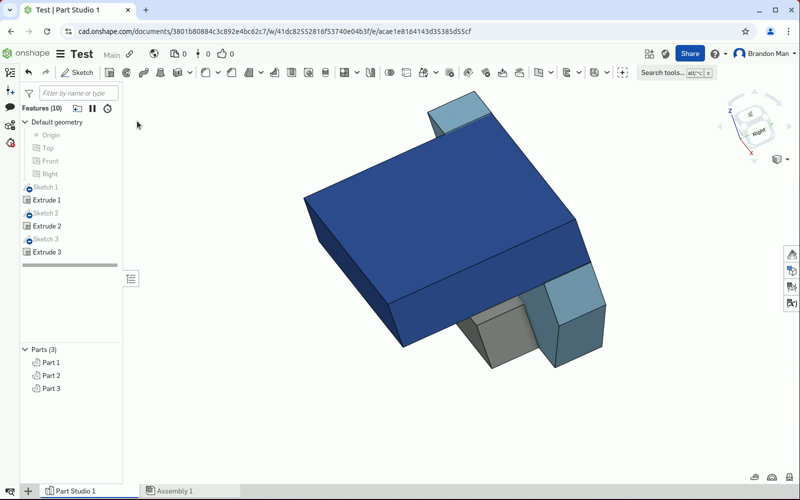
key(right, 2)
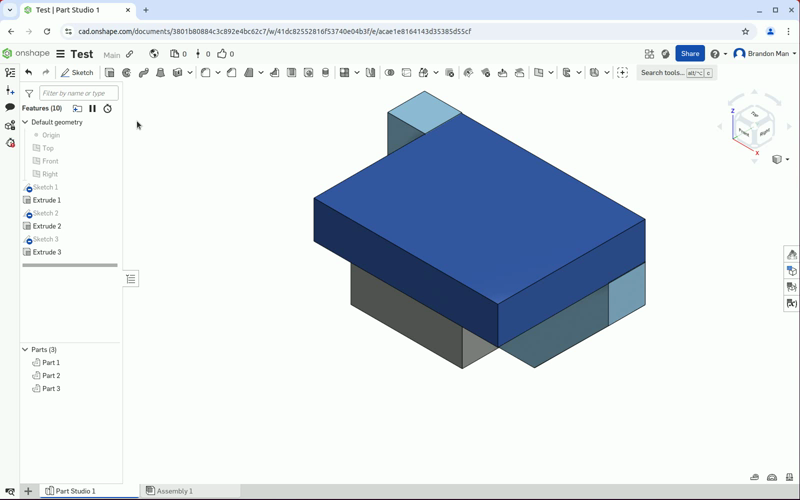
mouse_move(73, 189)
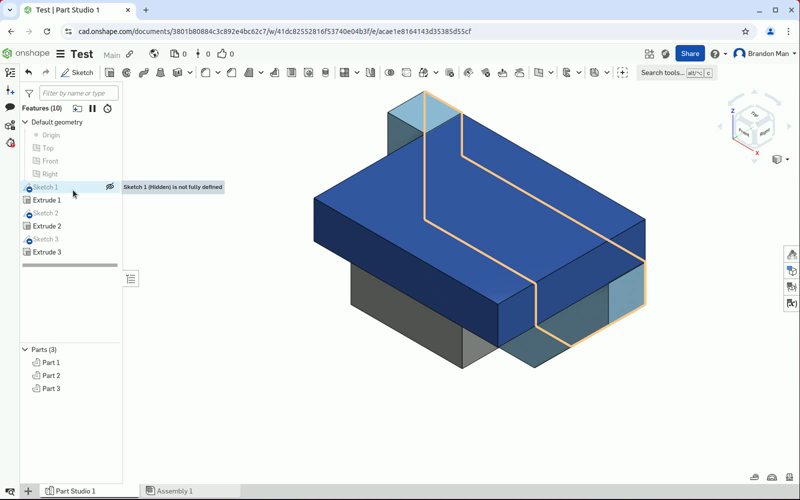
click(73, 189)